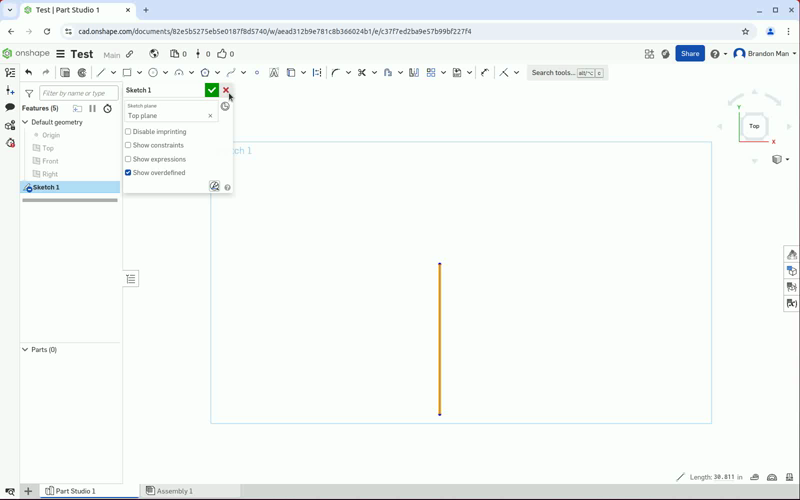
key(shift+h)
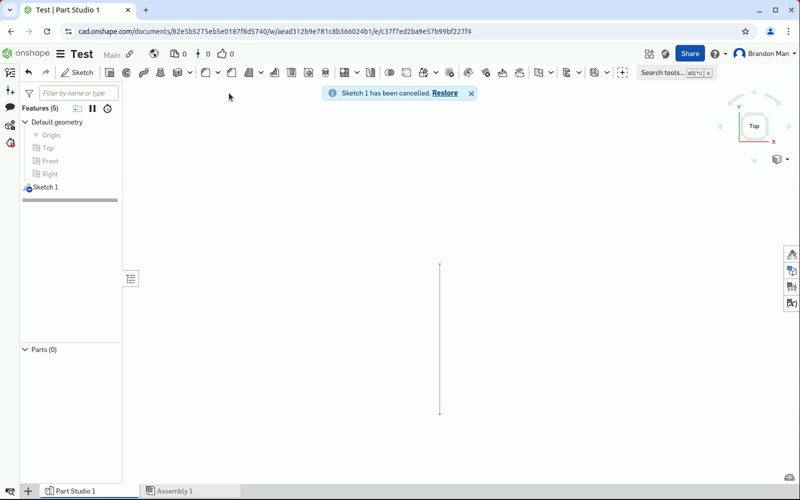
key(shift+s)
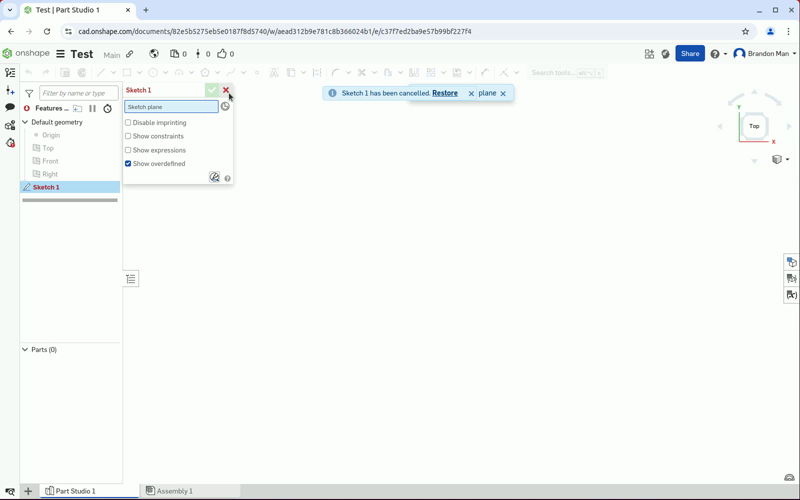
mouse_move(73, 150)
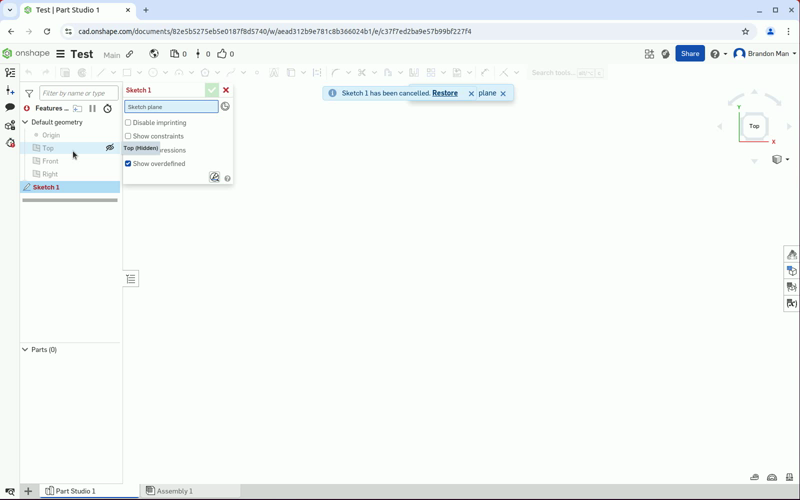
click(73, 150)
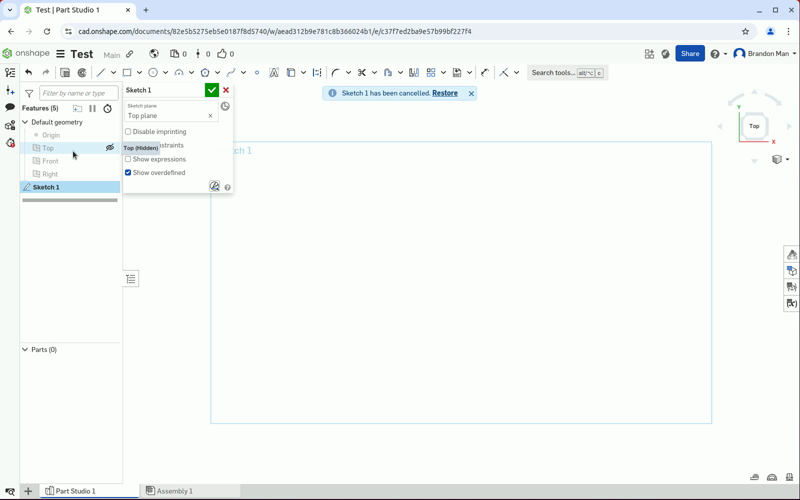
mouse_move(73, 352)
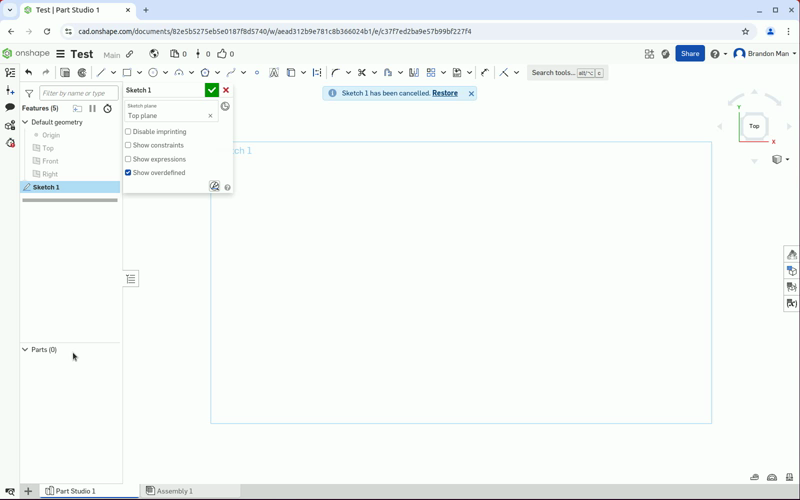
key(y)
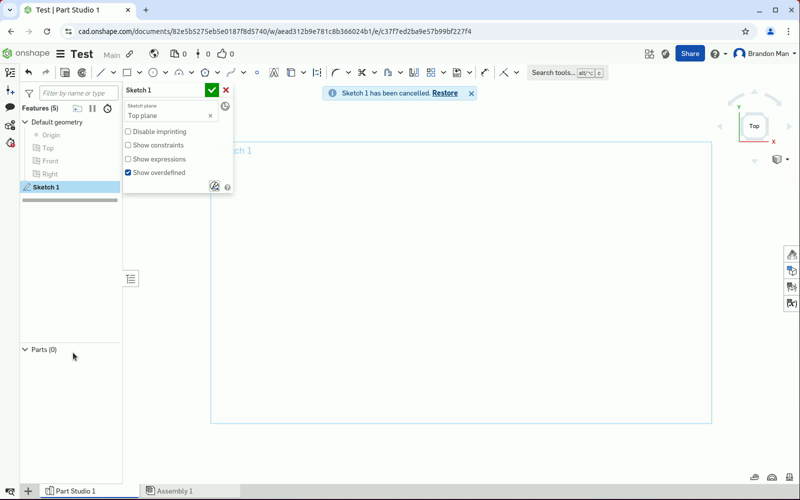
key(l)
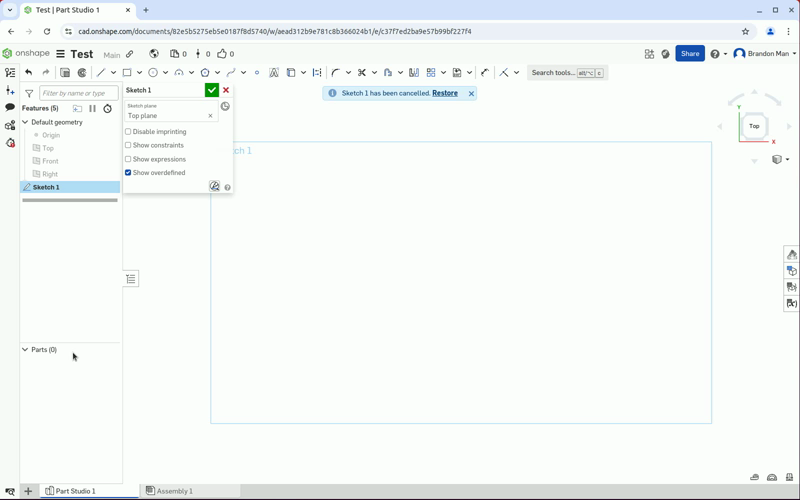
key_down(shift)
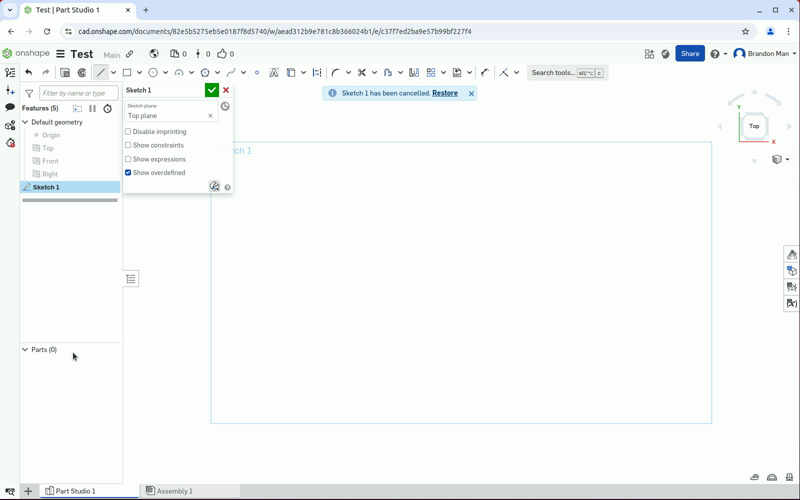
mouse_move(363, 339)
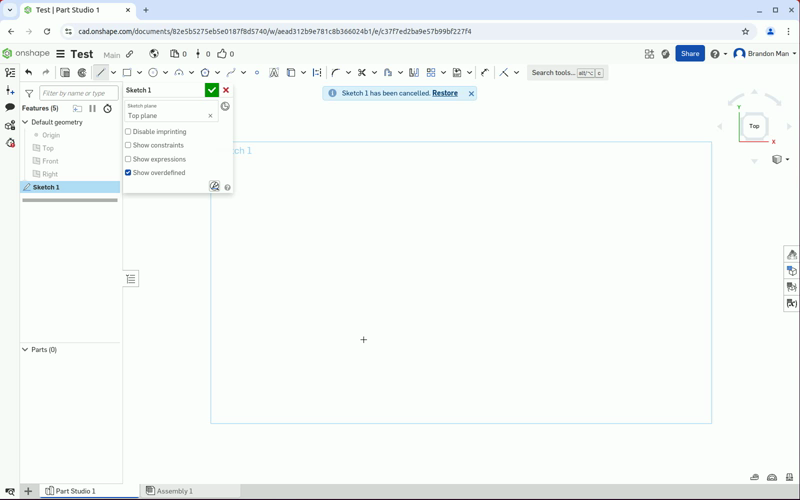
click(363, 339)
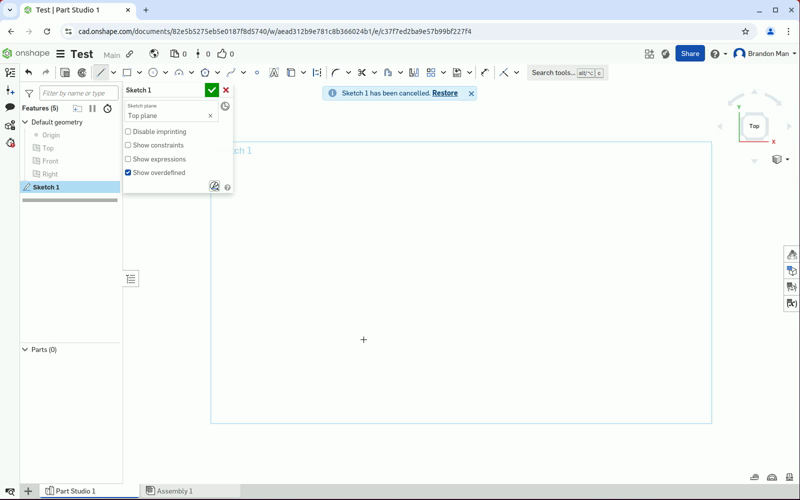
key_up(shift)
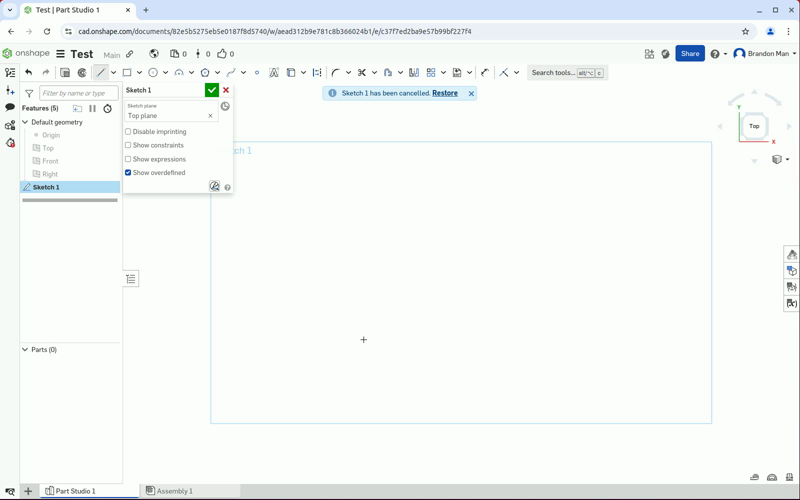
key_down(shift)
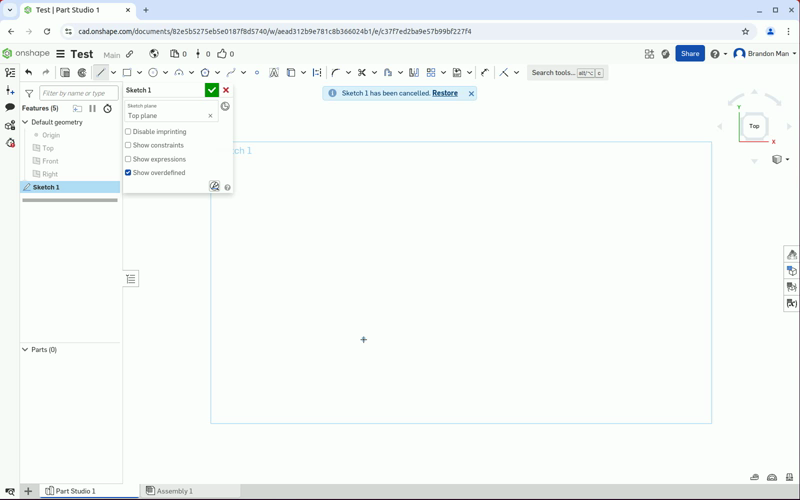
mouse_move(461, 394)
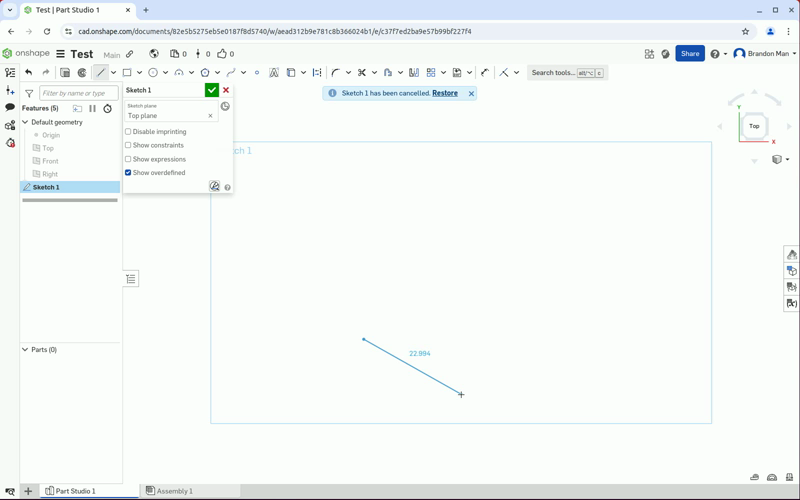
click(461, 394)
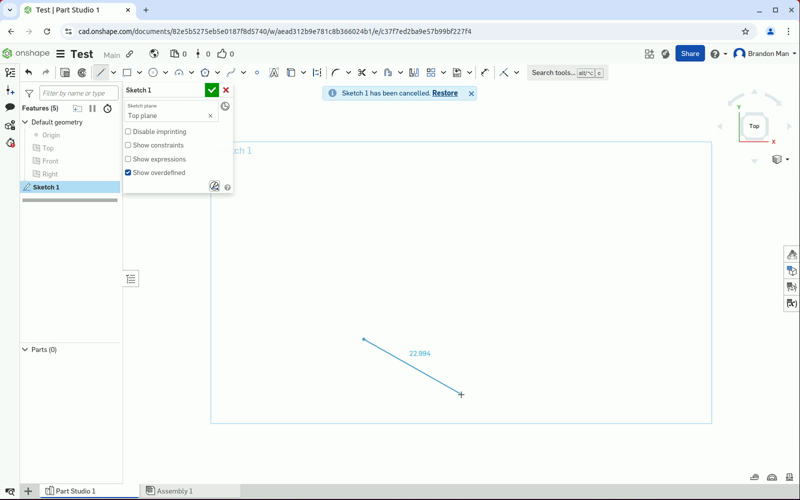
key_up(shift)
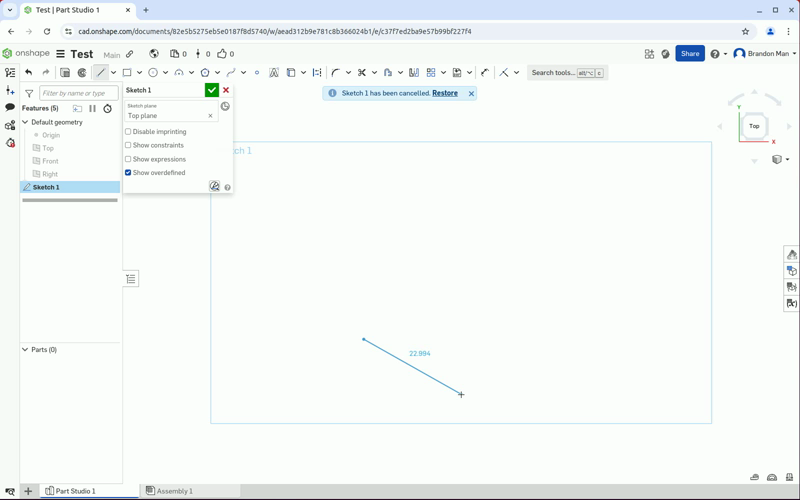
key_down(shift)
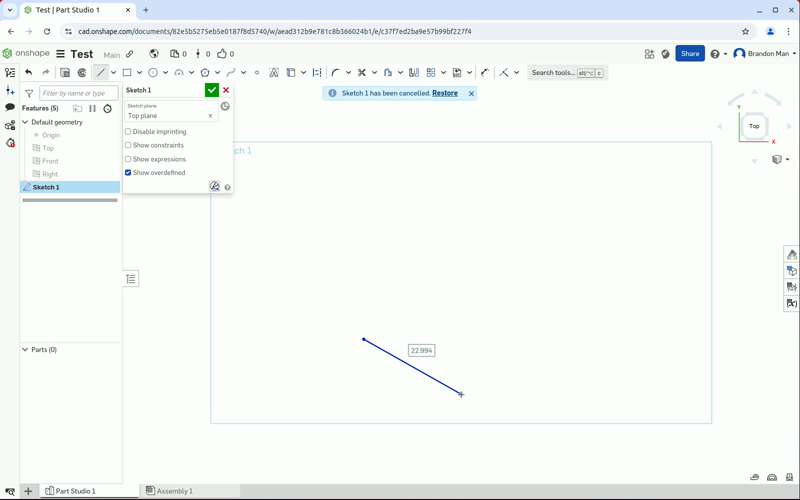
mouse_move(557, 339)
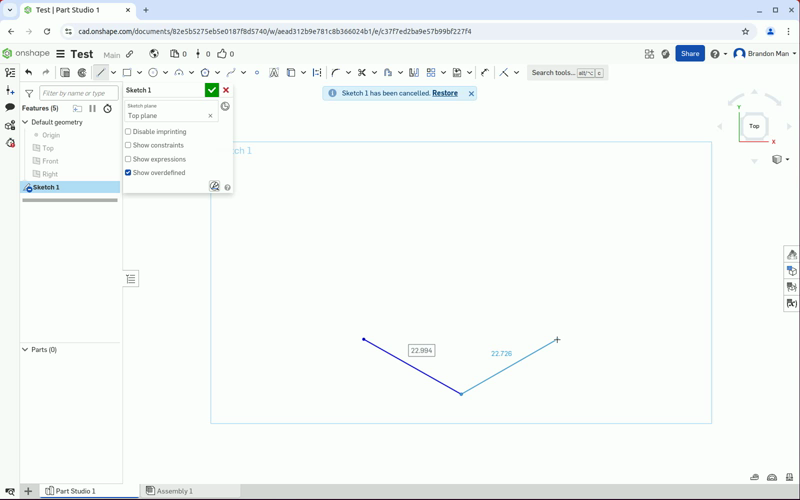
click(557, 339)
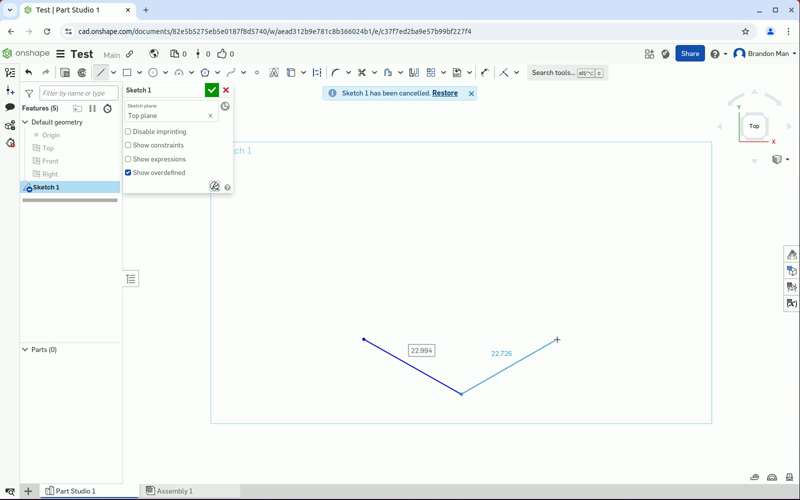
key_up(shift)
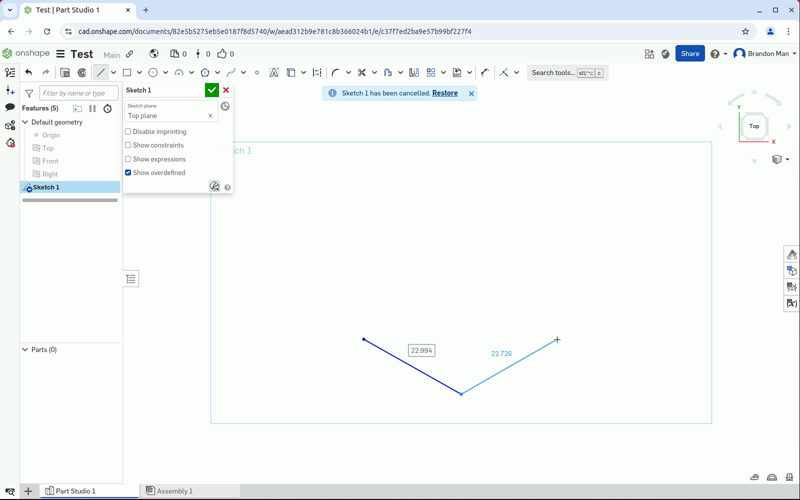
key_down(shift)
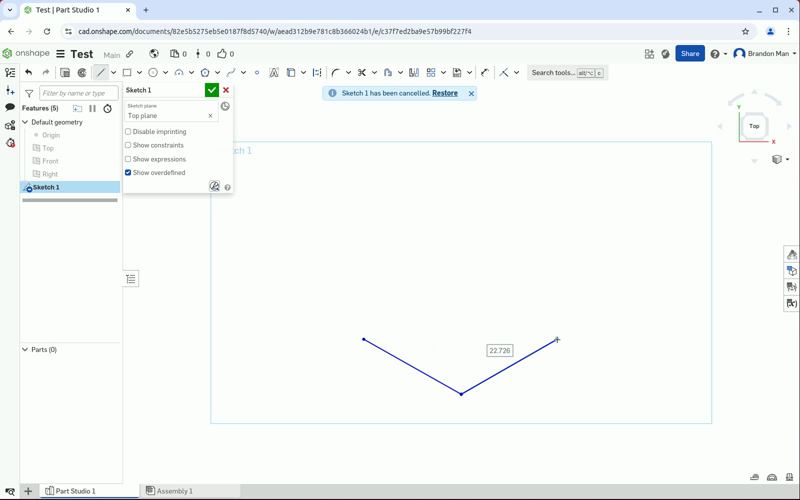
mouse_move(557, 227)
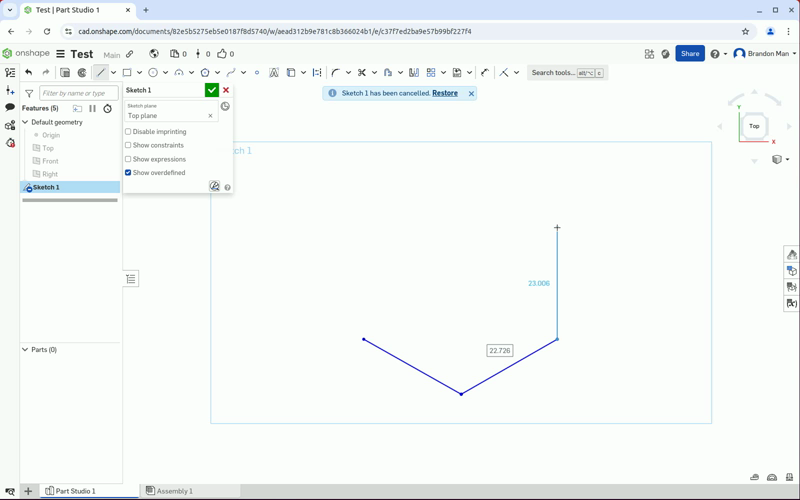
click(557, 227)
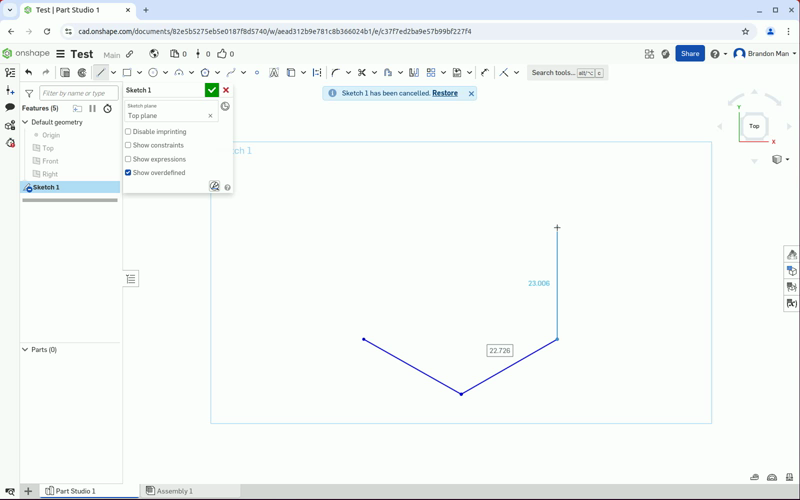
key_up(shift)
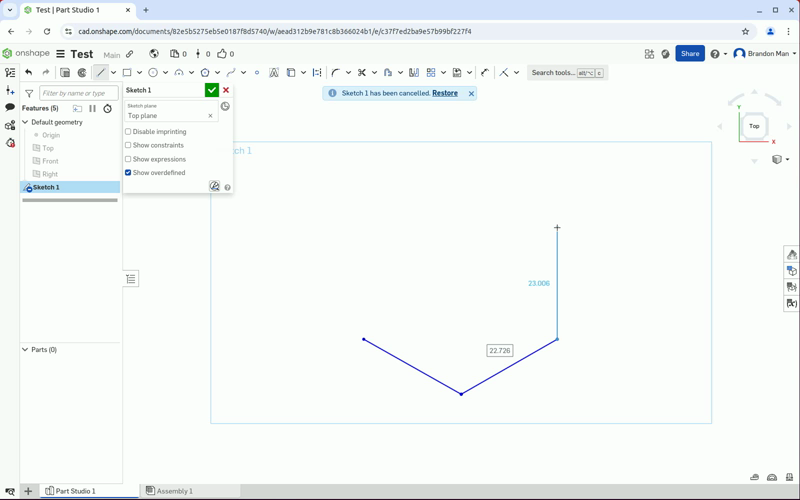
key_down(shift)
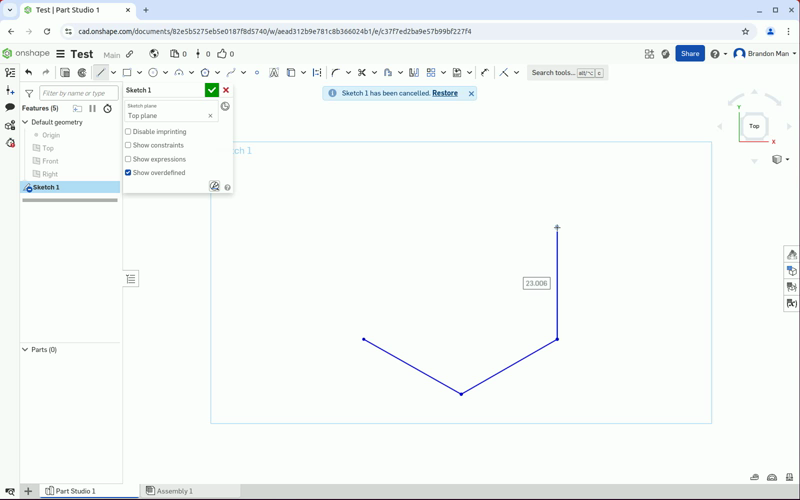
mouse_move(461, 171)
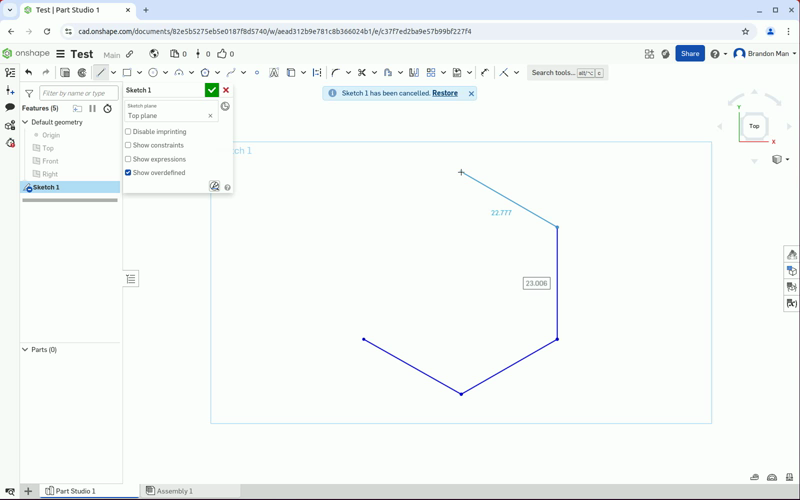
click(461, 171)
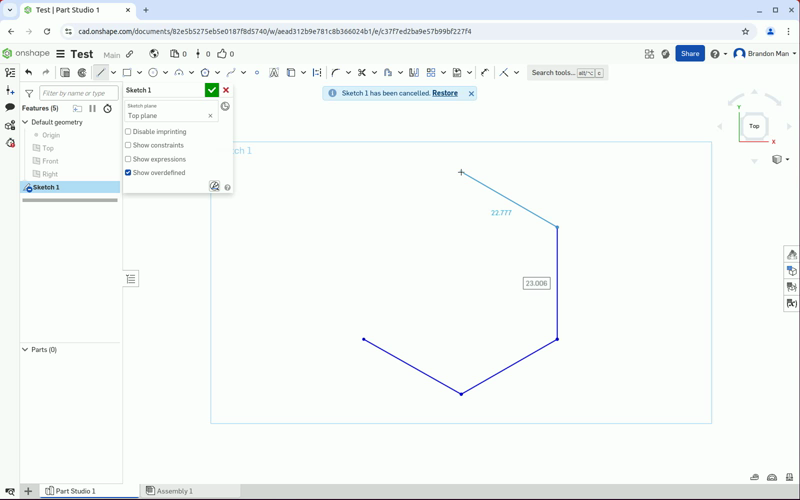
key_up(shift)
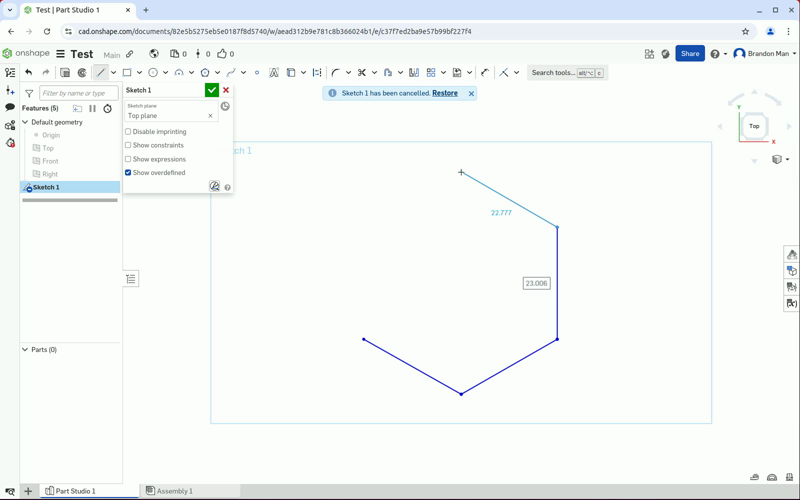
key_down(shift)
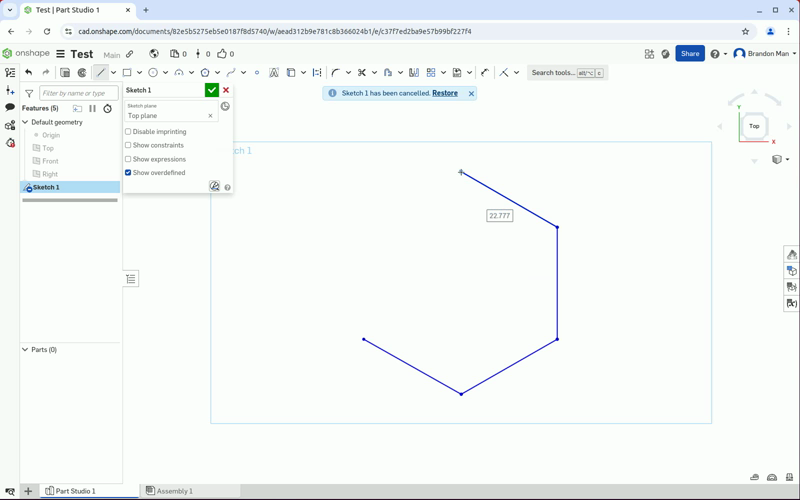
mouse_move(363, 227)
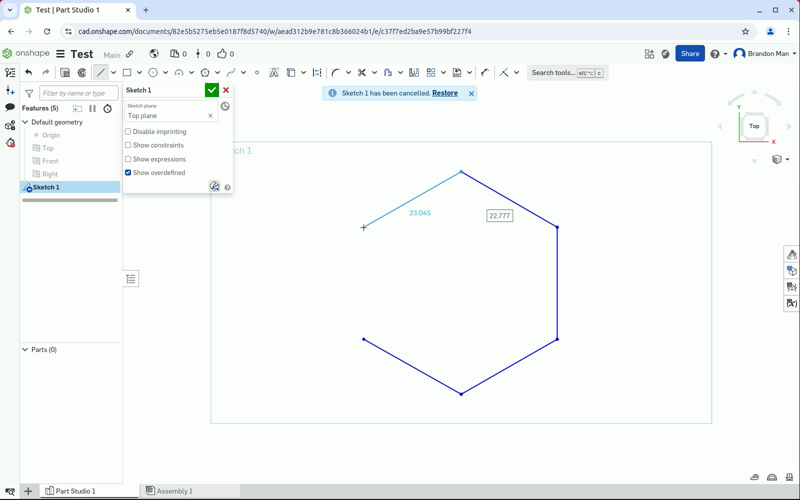
click(363, 227)
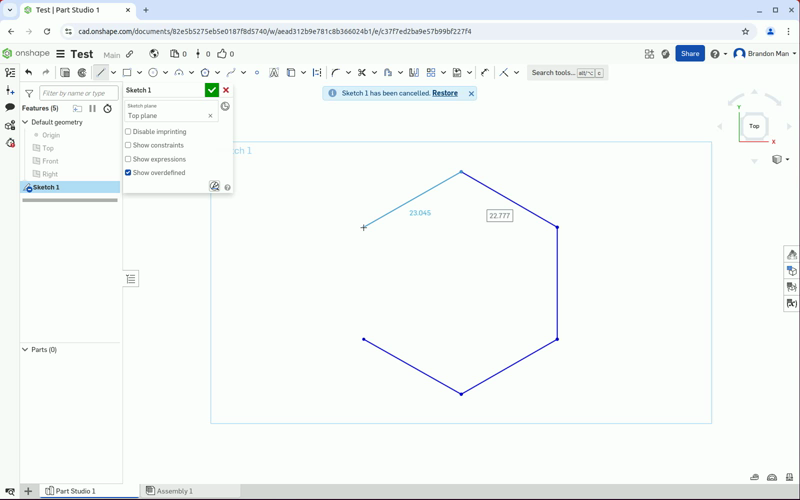
key_up(shift)
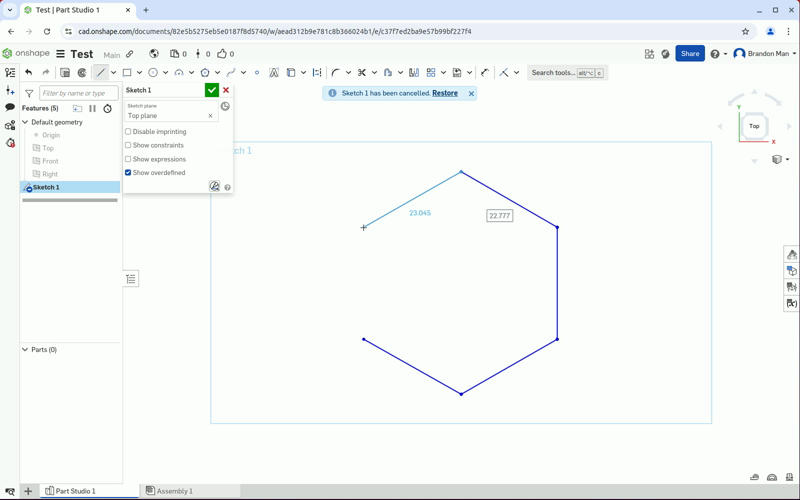
key_down(shift)
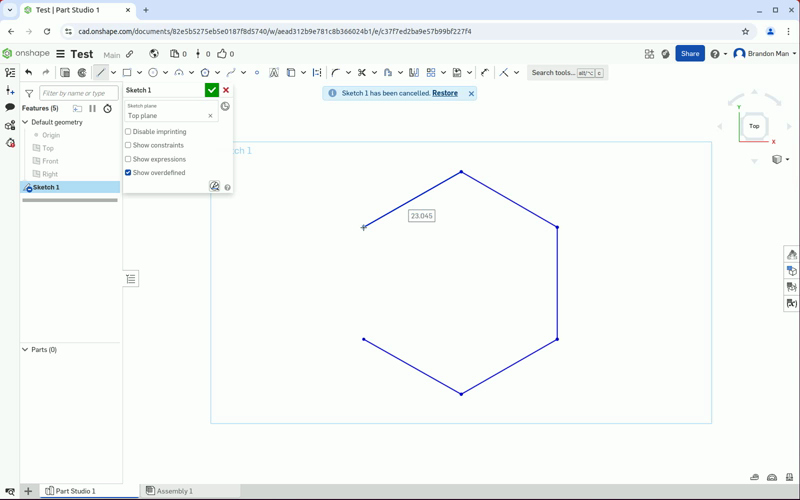
mouse_move(363, 339)
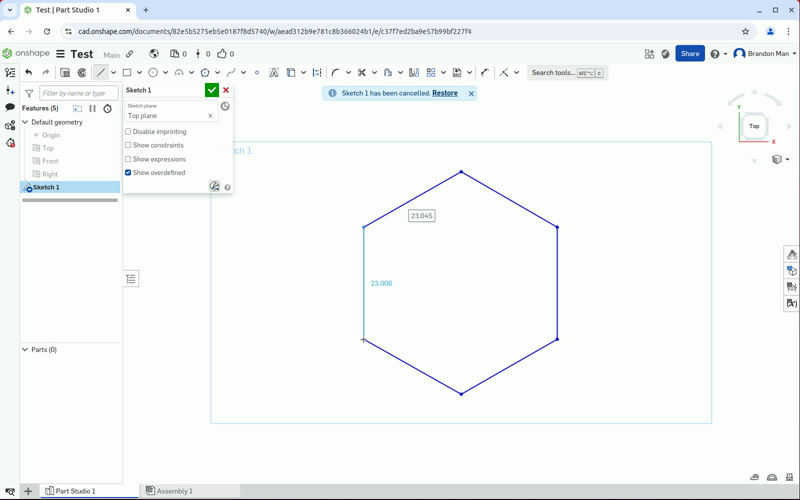
key_up(shift)
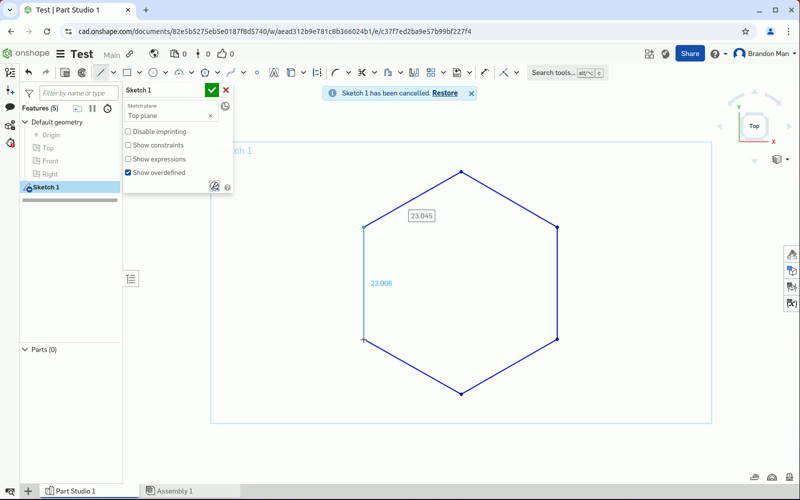
click(363, 339)
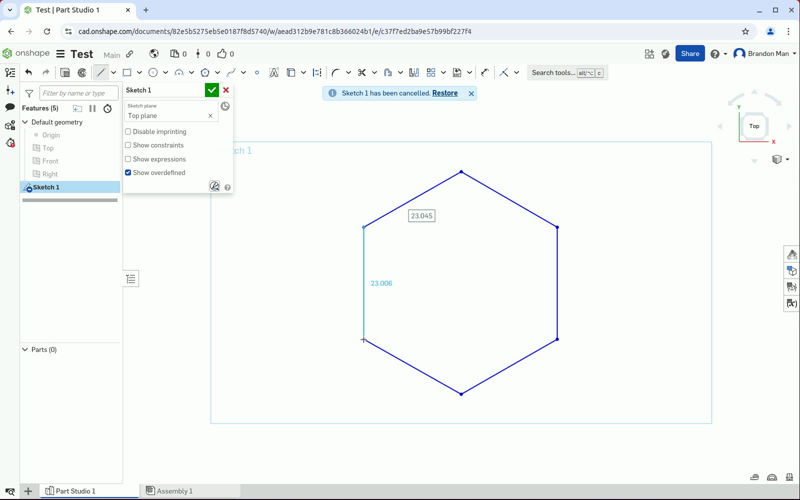
key(esc)
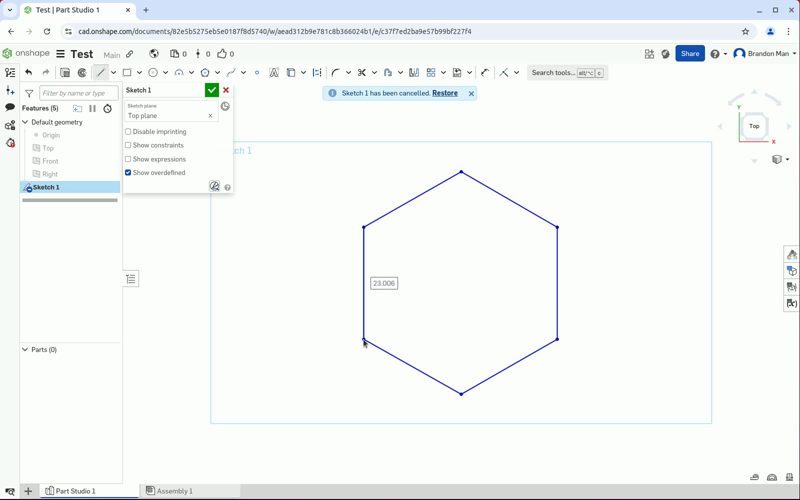
key(c)
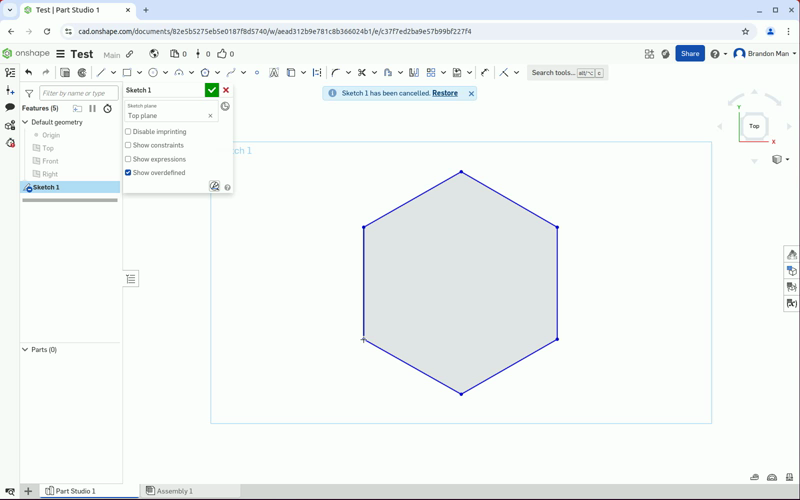
key_down(shift)
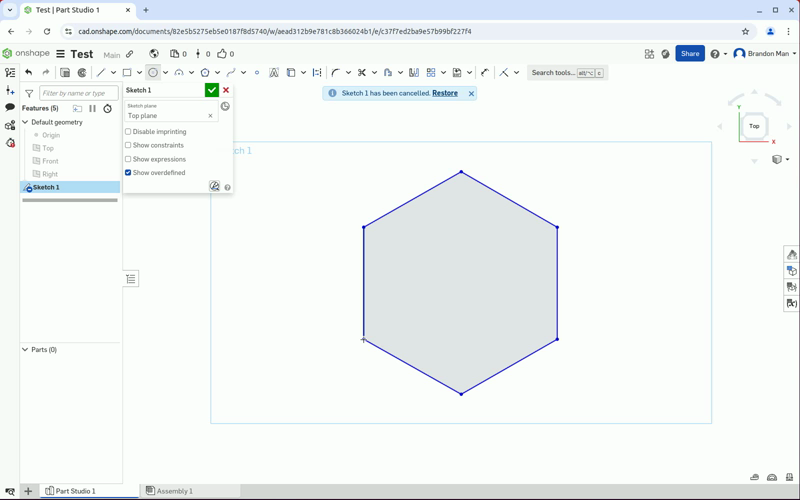
mouse_move(461, 284)
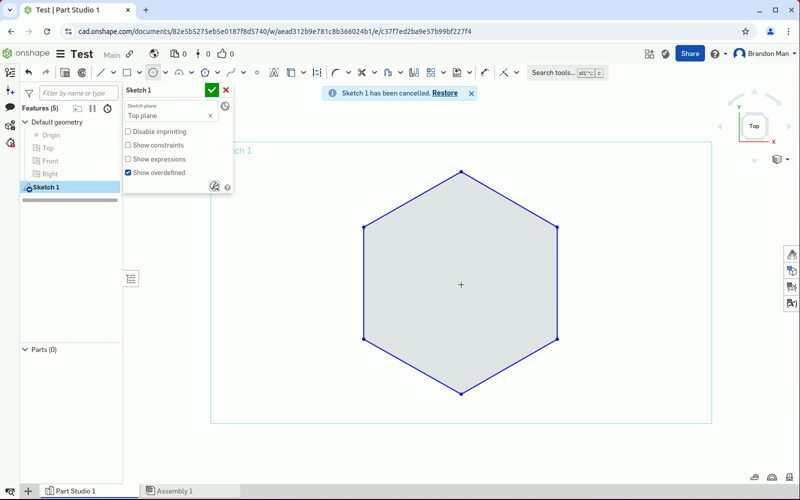
click(461, 284)
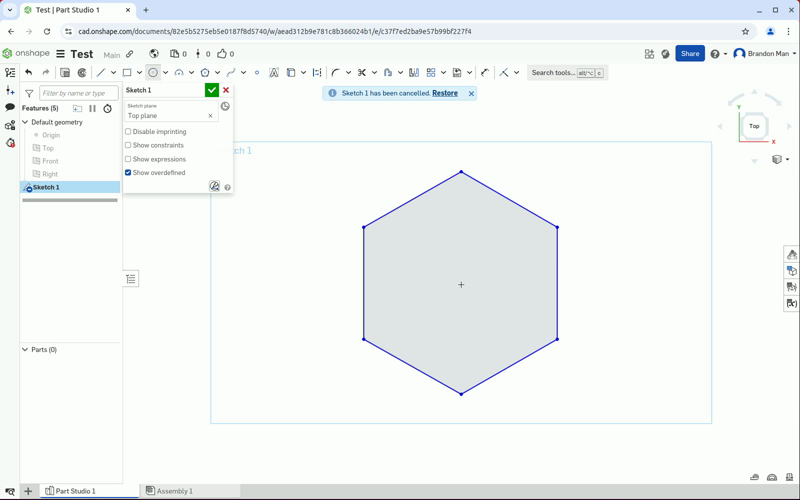
key_up(shift)
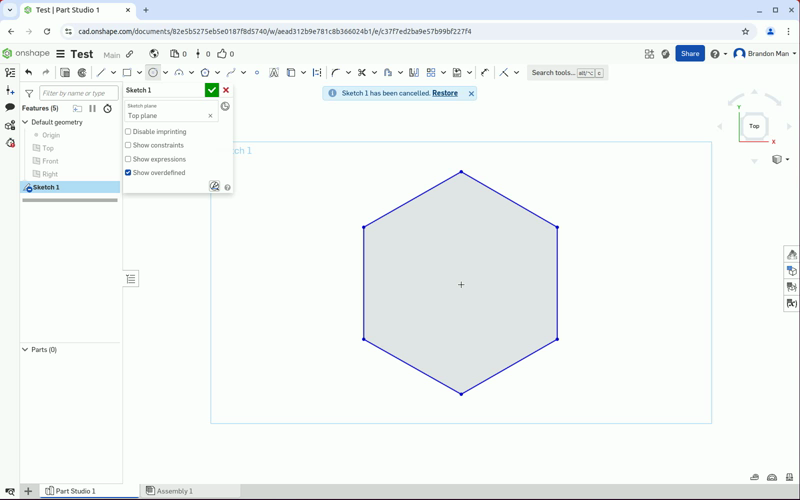
mouse_move(549, 284)
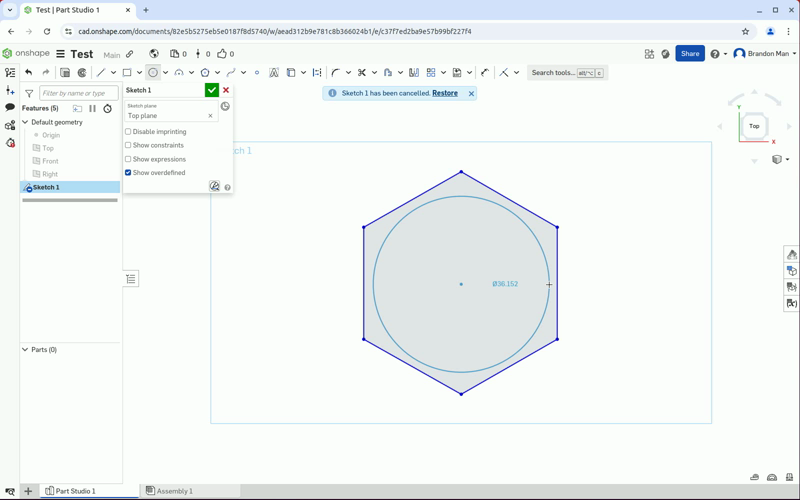
click(549, 284)
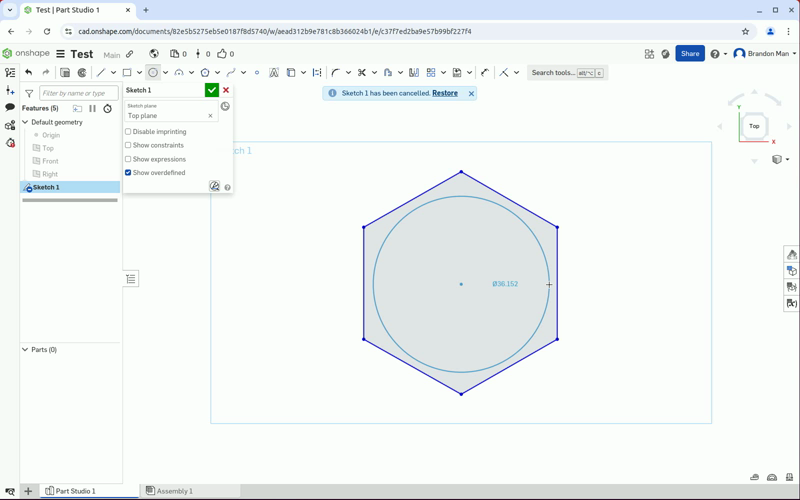
key(esc)
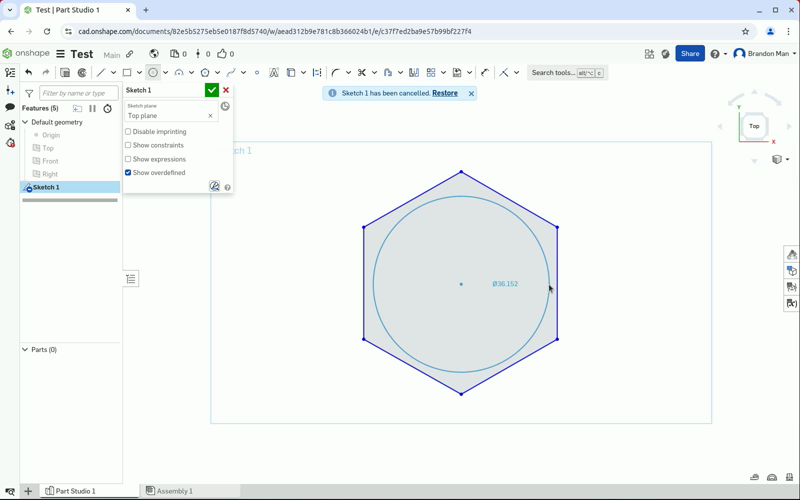
mouse_move(371, 244)
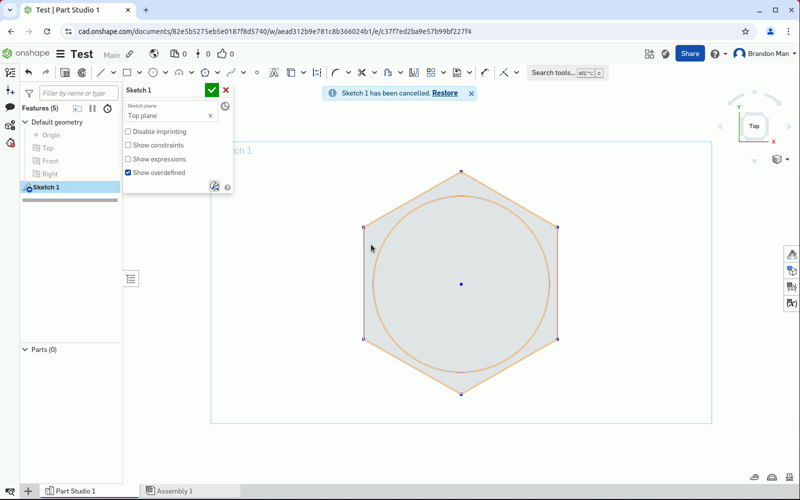
click(371, 244)
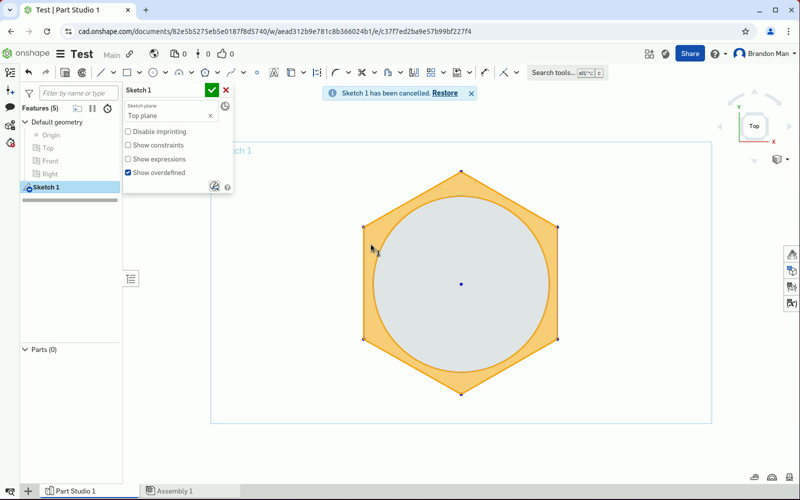
mouse_move(73, 352)
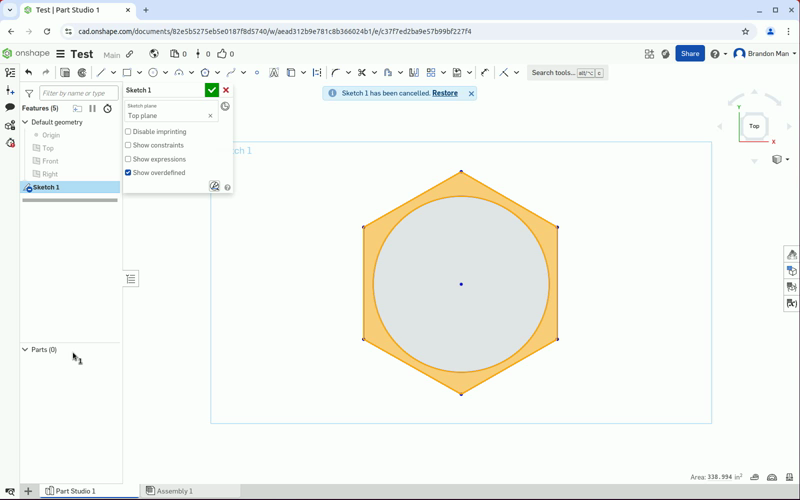
key(shift+y)
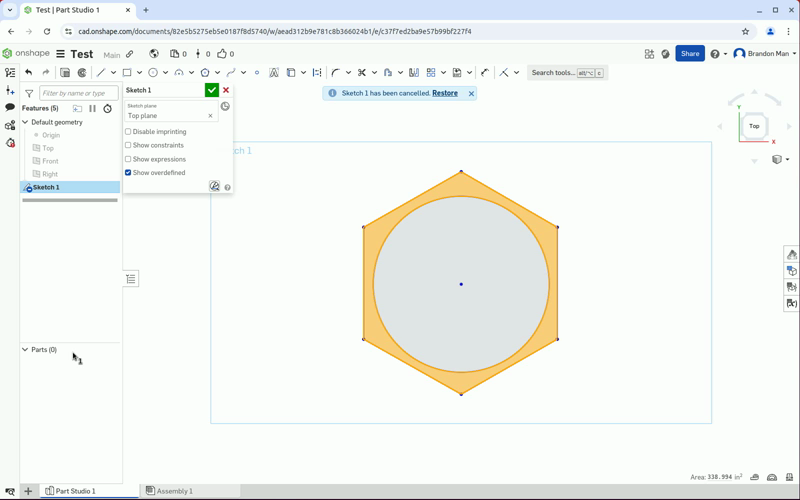
key(shift+e)
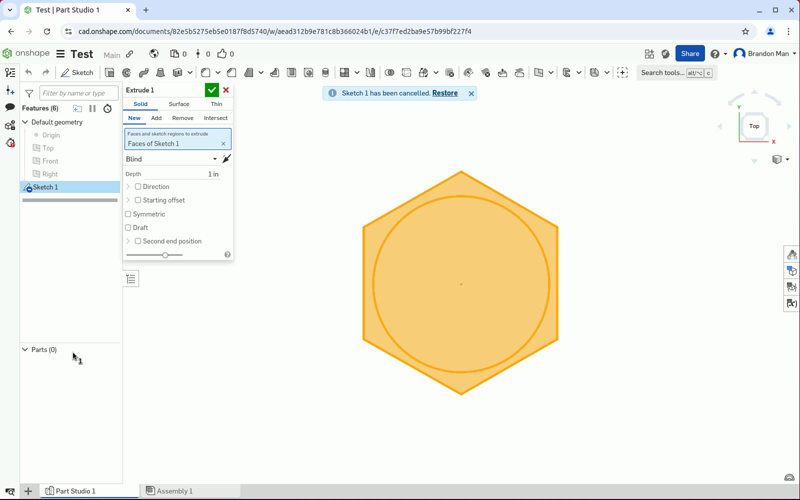
mouse_move(143, 106)
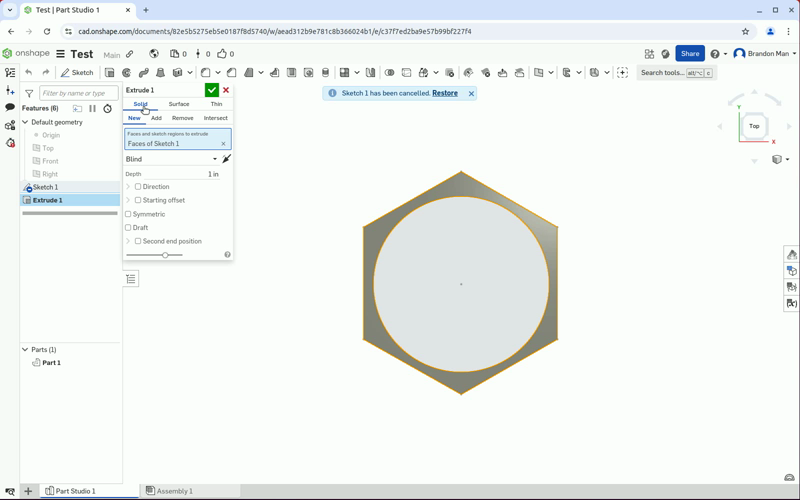
click(143, 106)
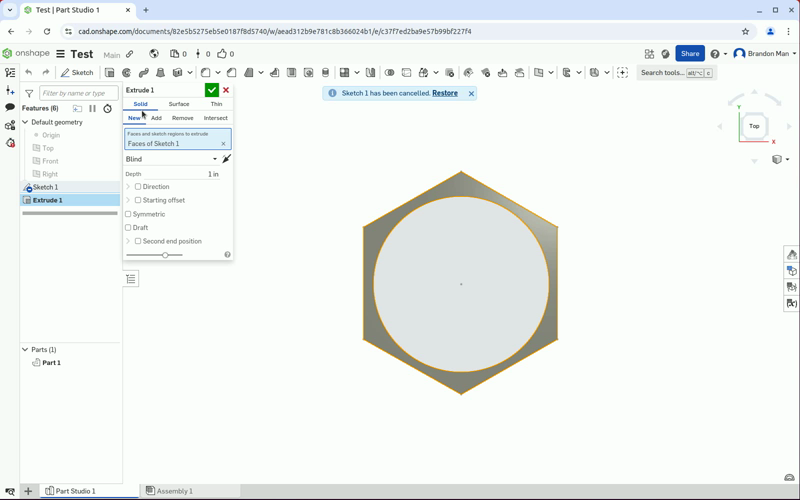
mouse_move(137, 120)
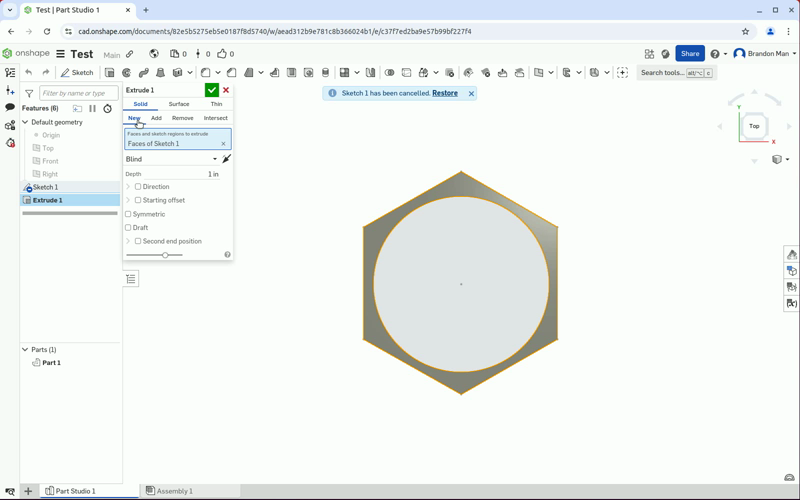
click(137, 120)
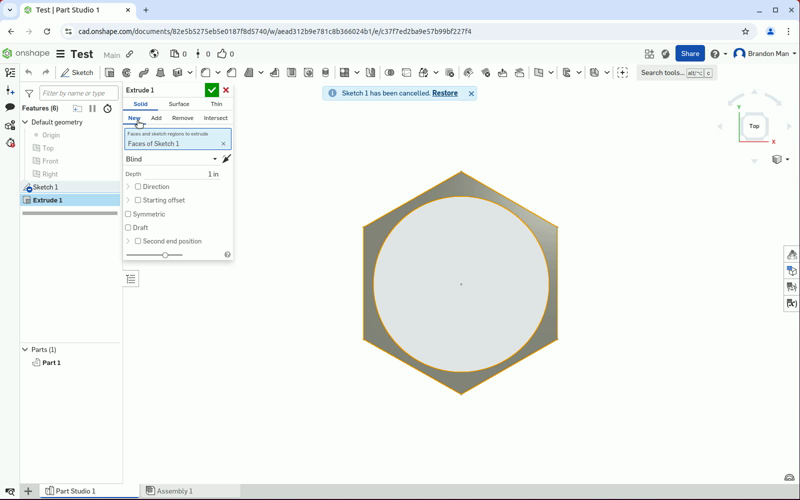
key(tab, 4)
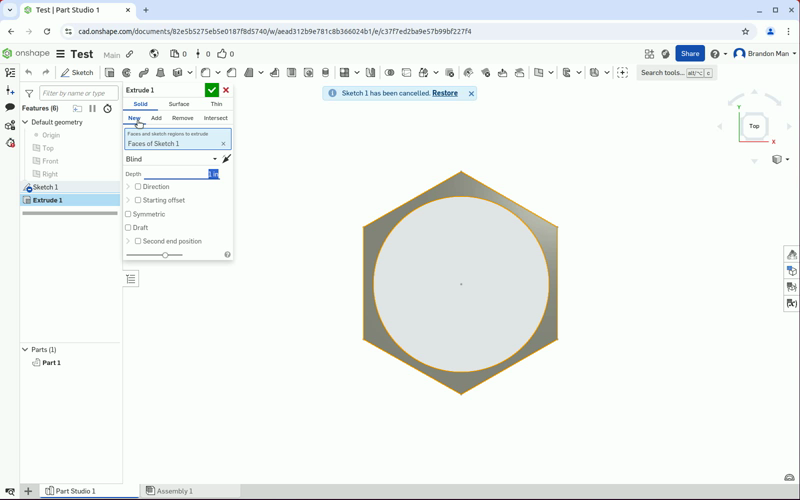
text(8.906)
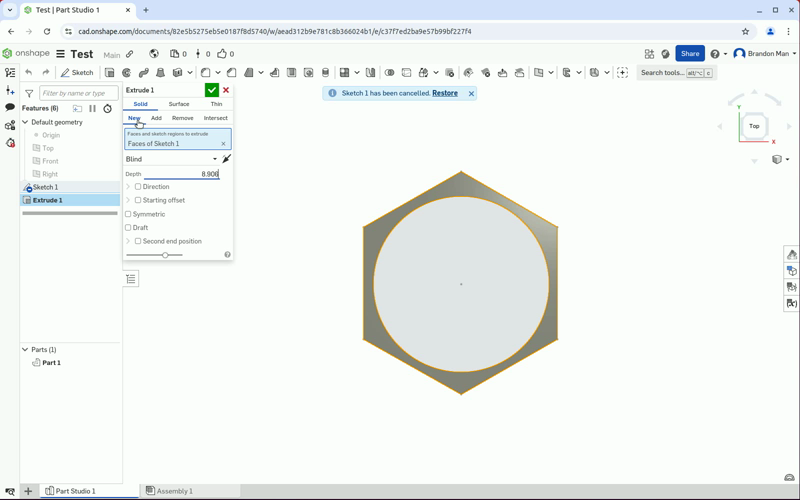
key(enter)
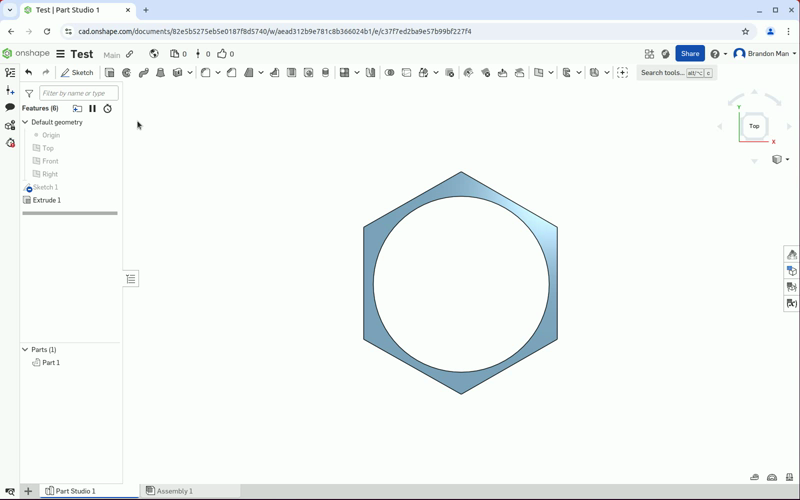
key(shift+h)
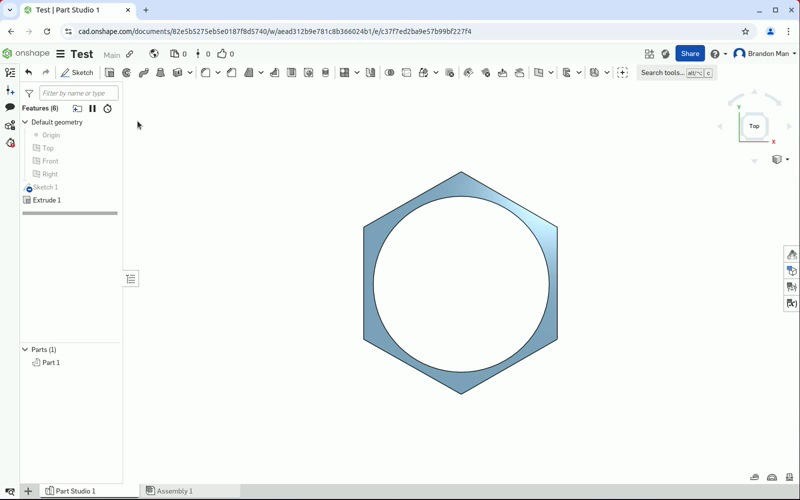
key(shift+h)
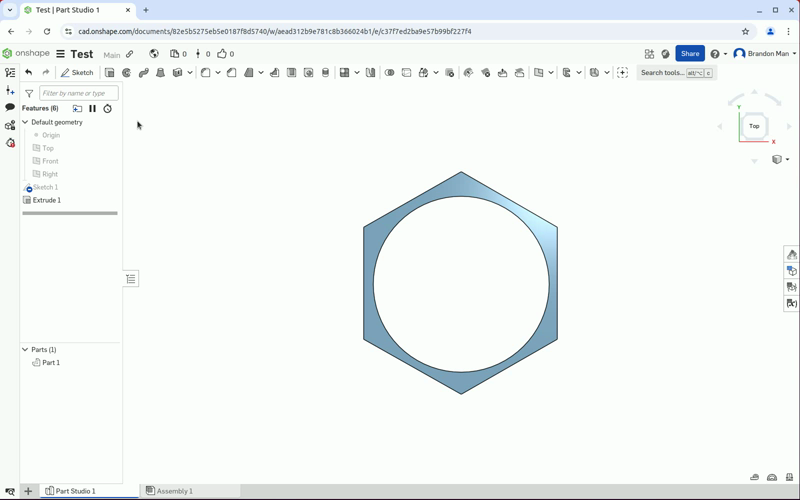
mouse_move(73, 189)
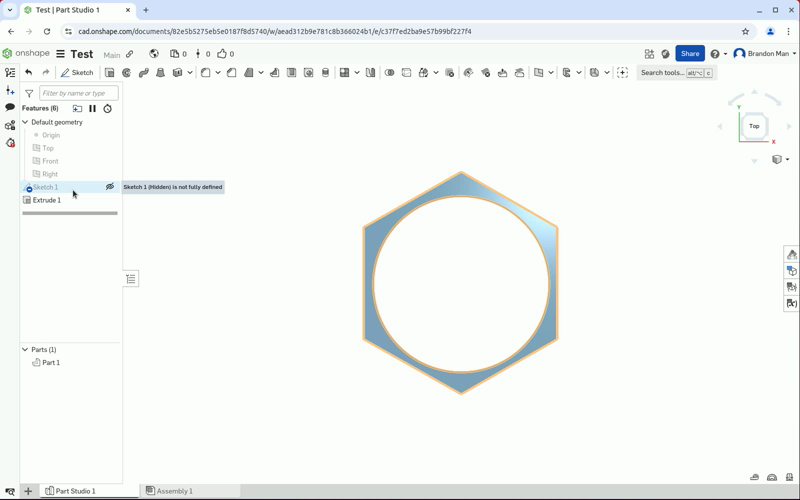
click(73, 189)
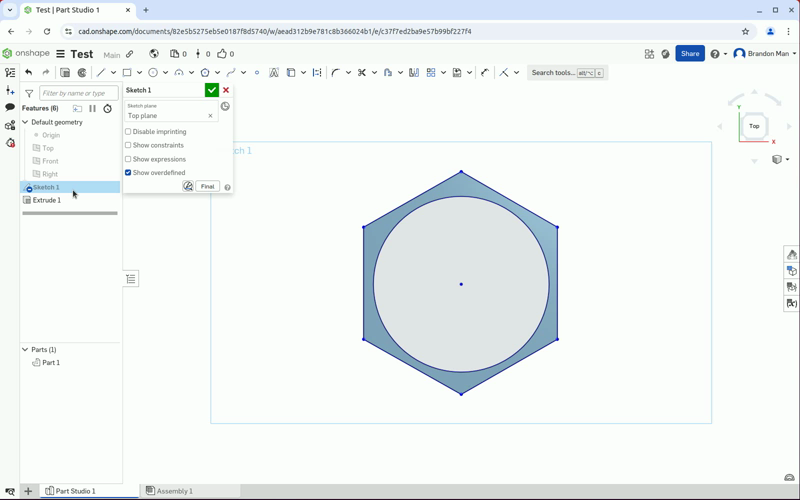
mouse_move(229, 92)
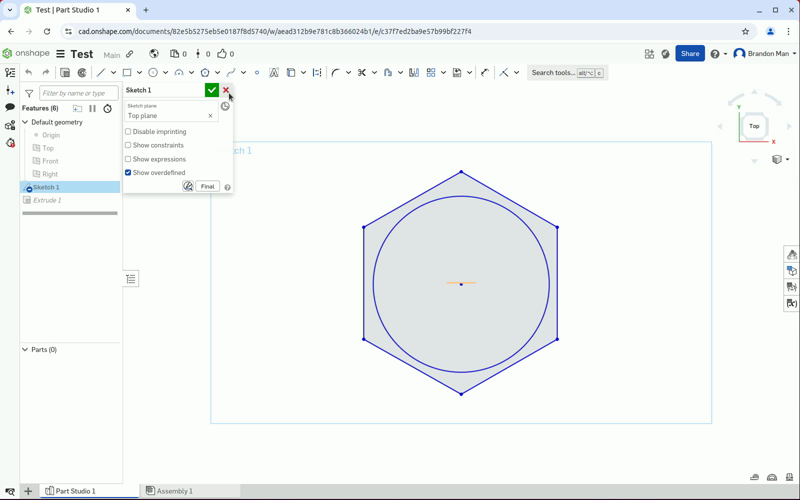
click(229, 92)
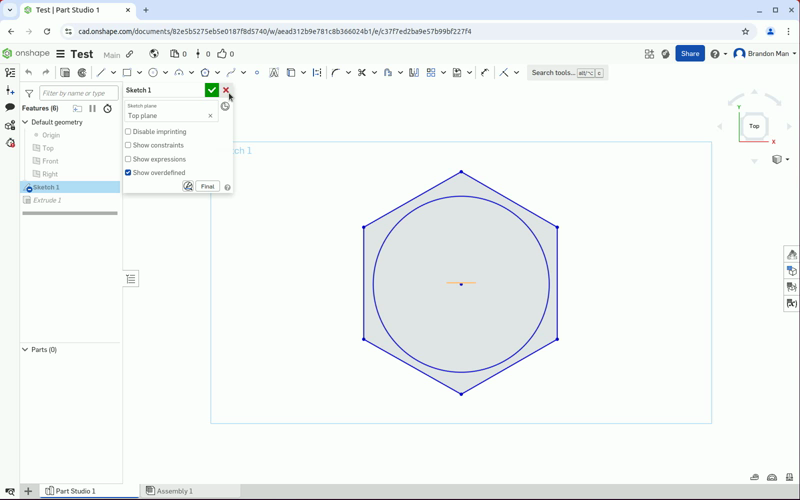
key(shift+s)
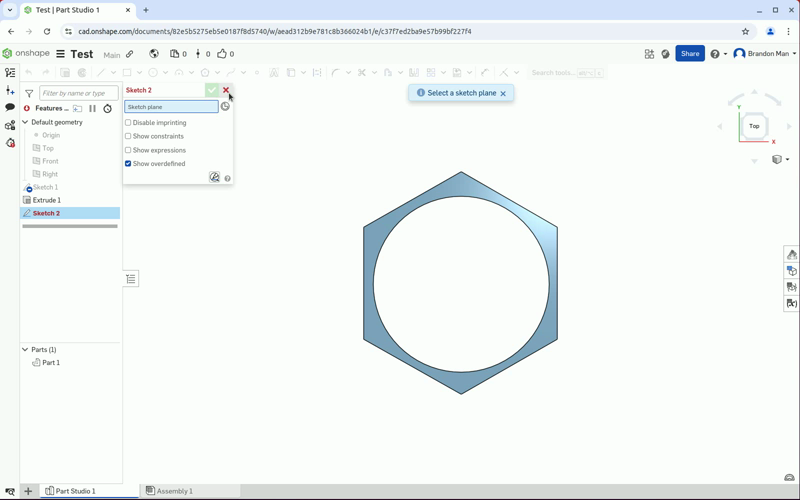
mouse_move(73, 150)
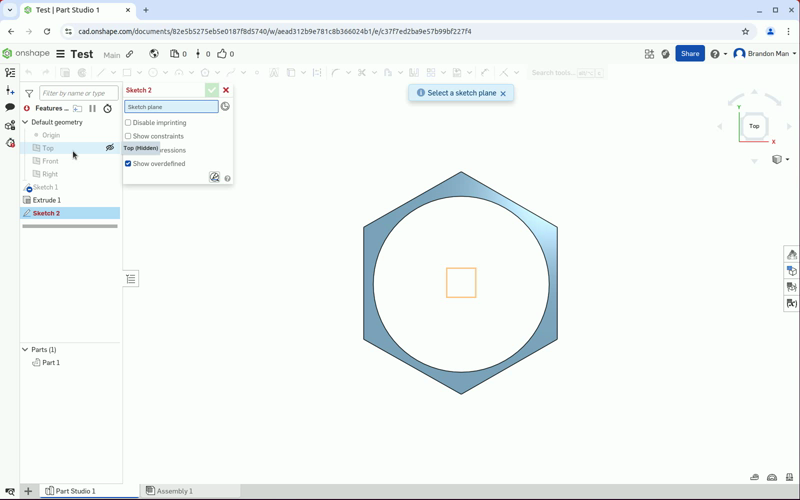
click(73, 150)
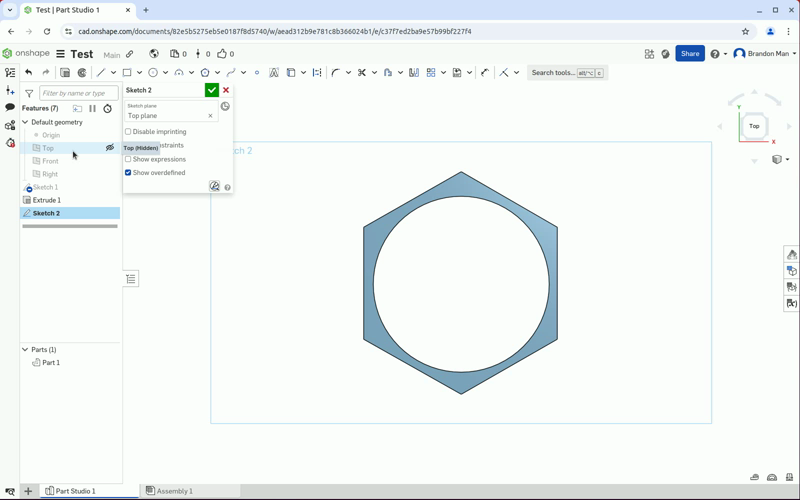
mouse_move(73, 352)
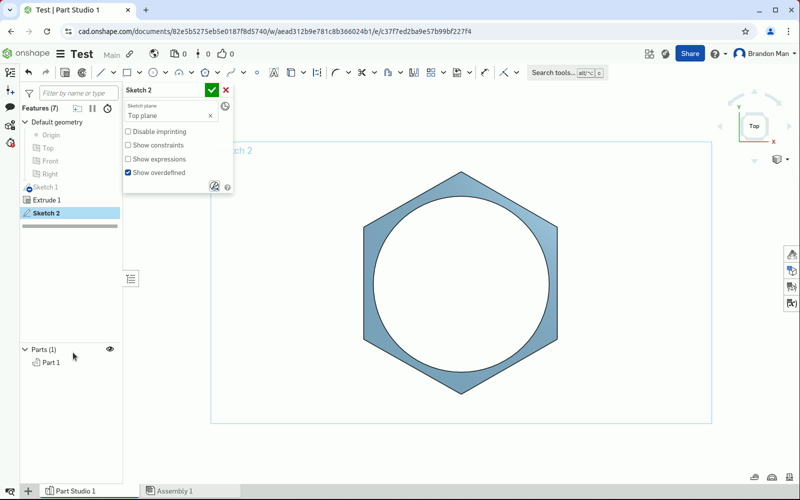
key(y)
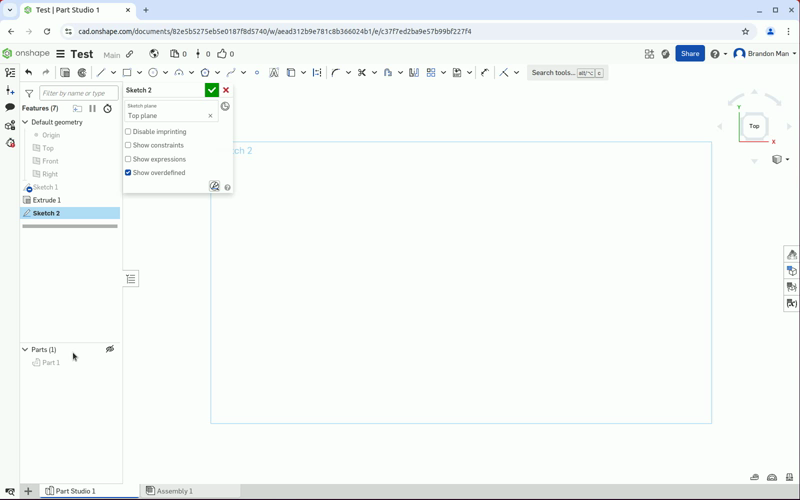
key(c)
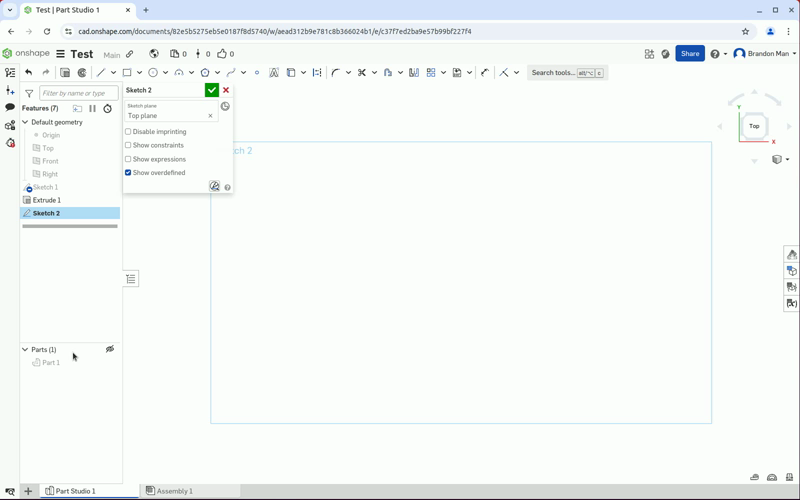
key_down(shift)
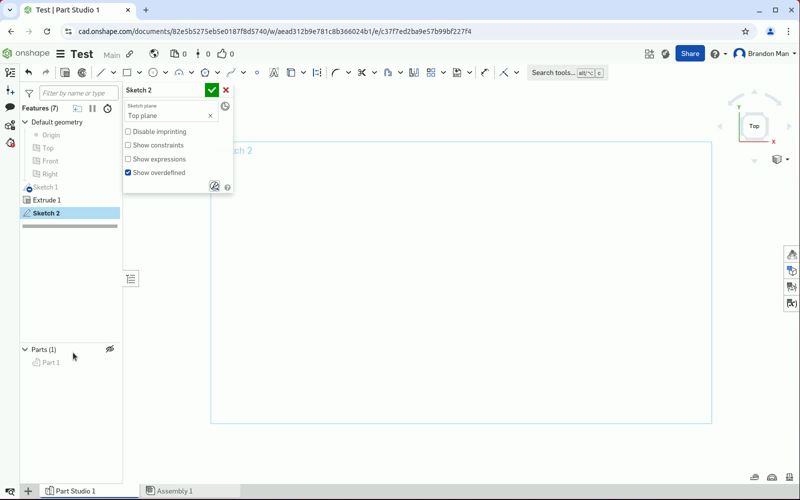
mouse_move(461, 282)
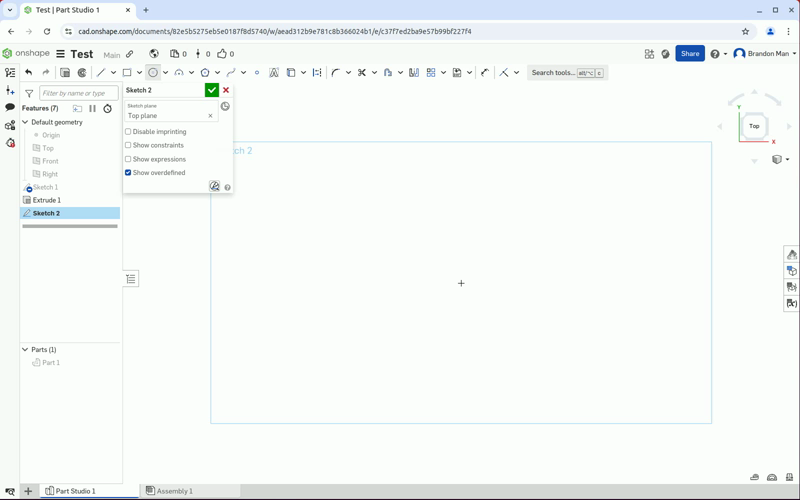
click(461, 282)
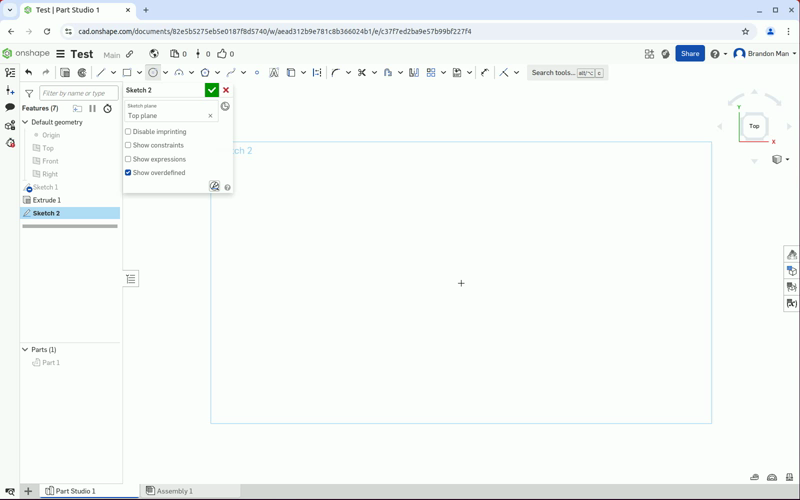
key_up(shift)
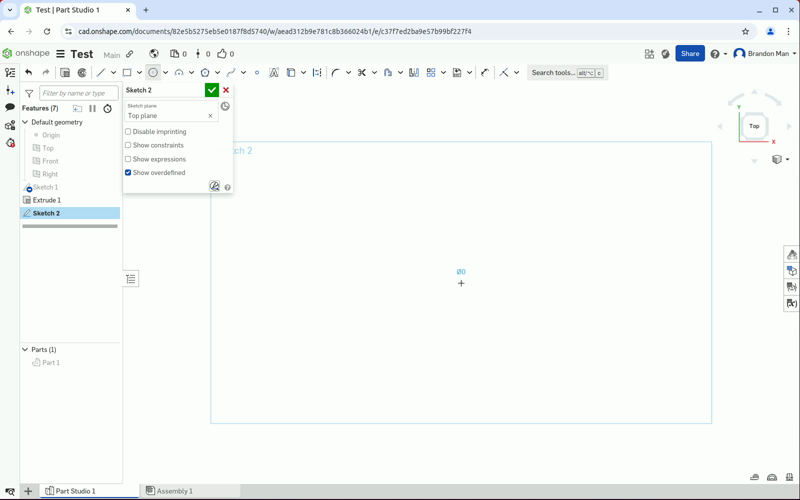
mouse_move(549, 282)
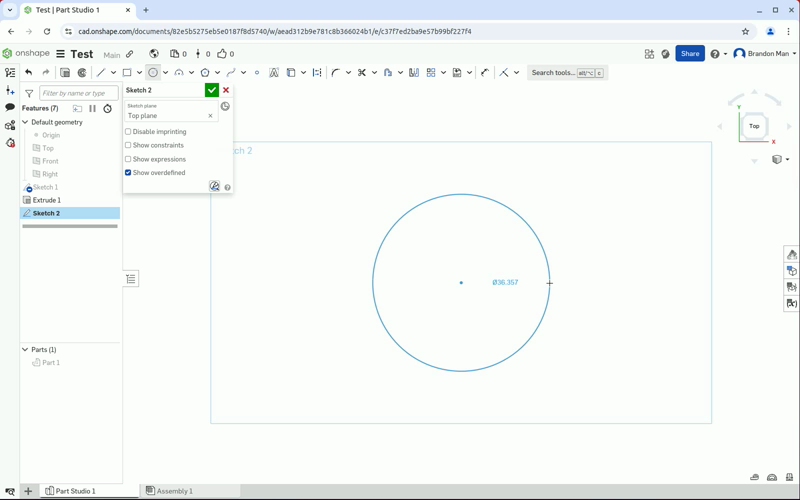
click(549, 282)
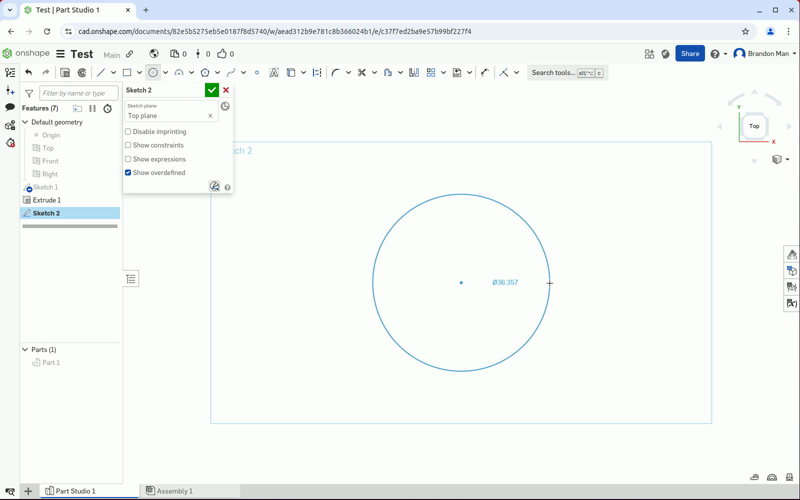
key(esc)
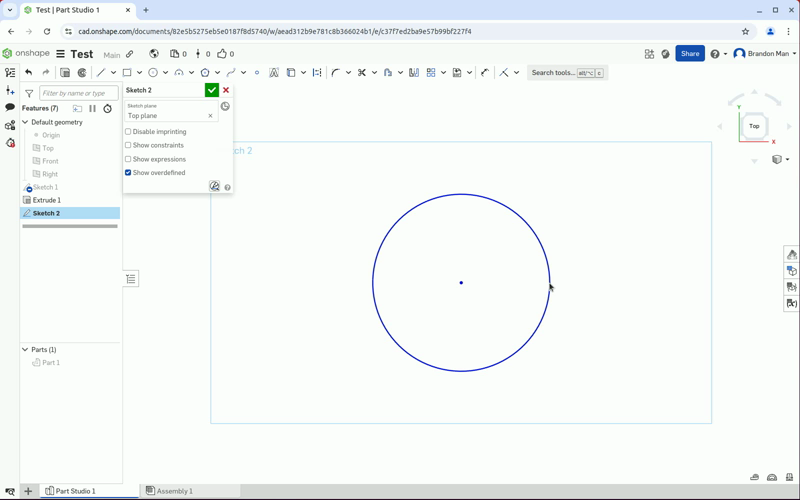
mouse_move(518, 316)
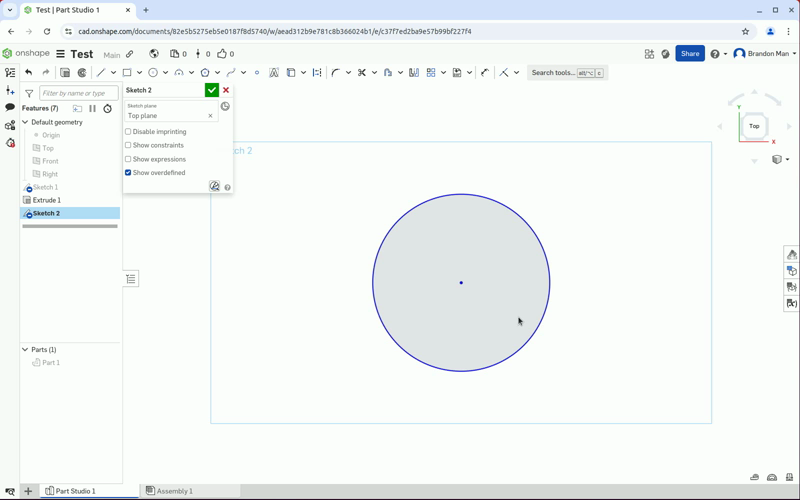
click(518, 316)
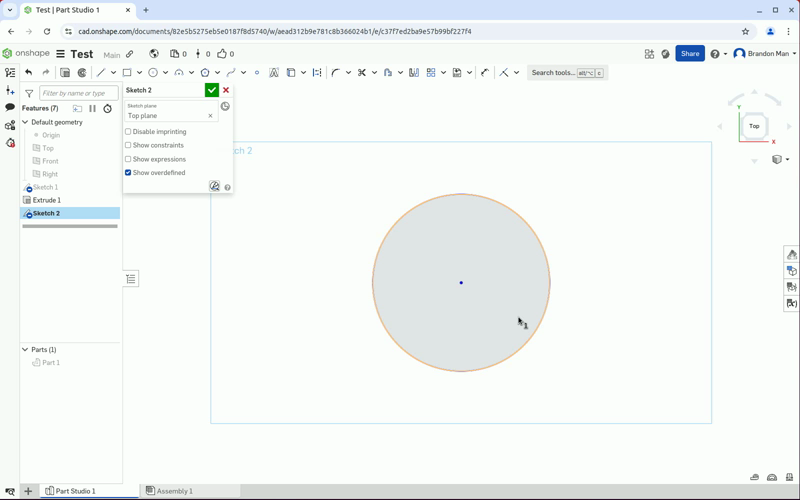
mouse_move(73, 352)
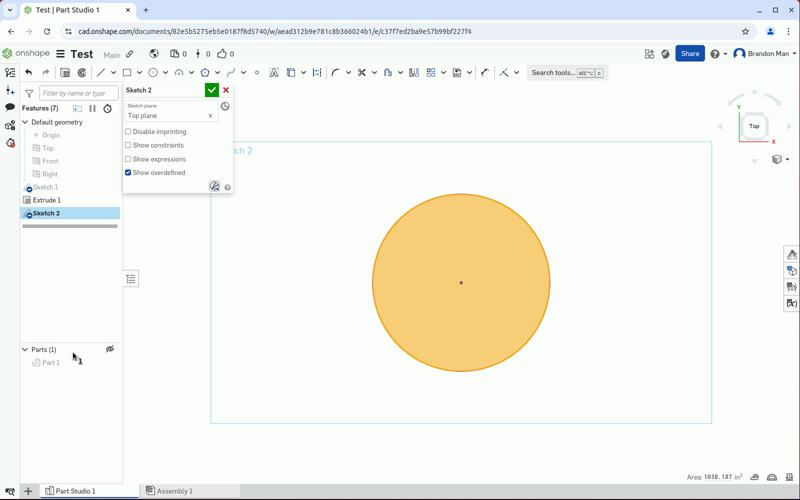
key(shift+y)
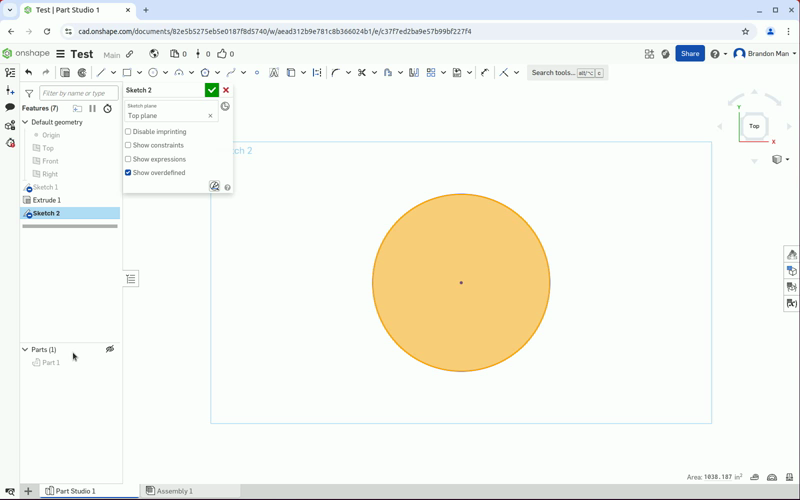
key(shift+e)
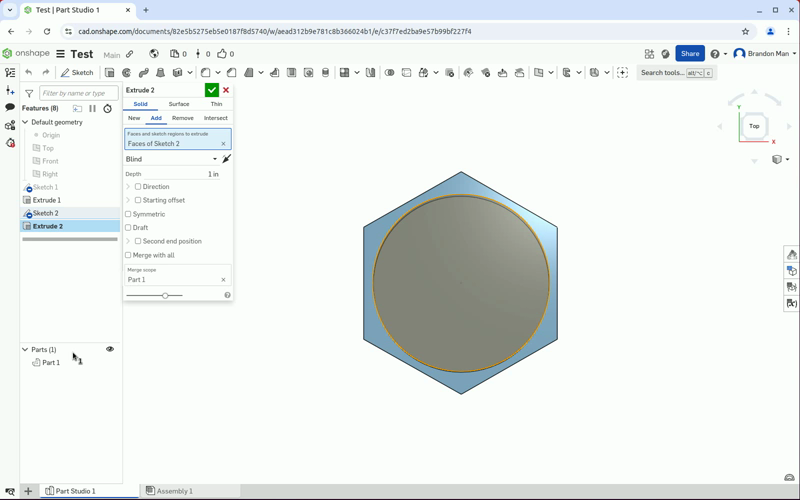
mouse_move(143, 106)
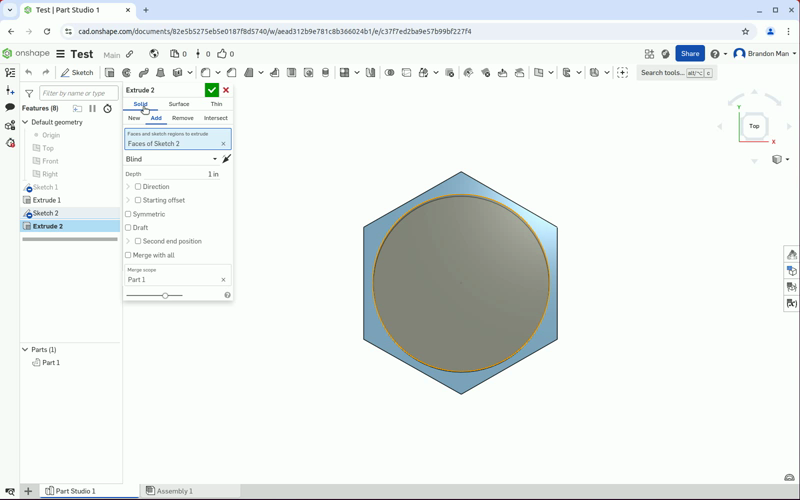
click(143, 106)
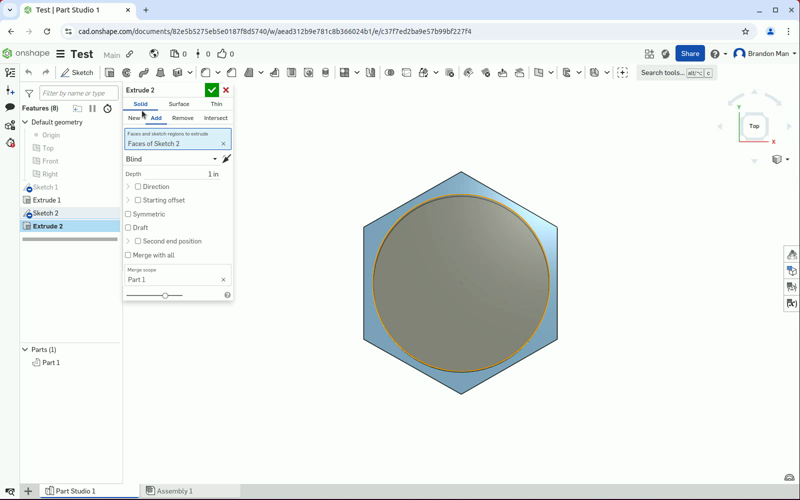
mouse_move(137, 120)
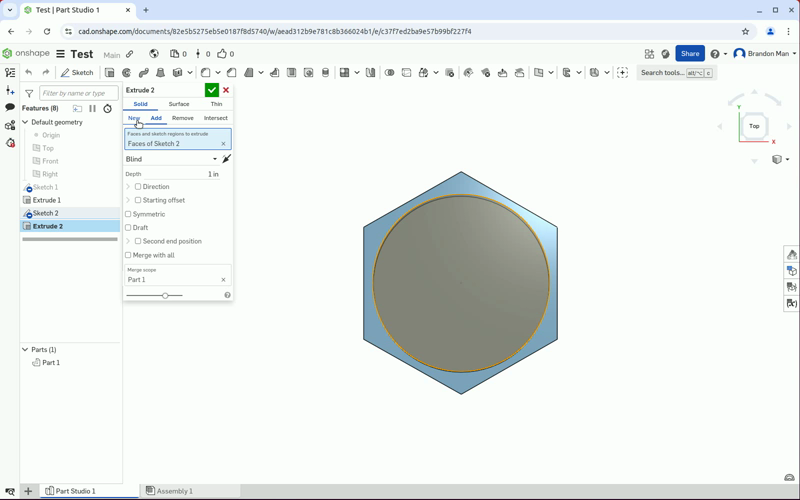
click(137, 120)
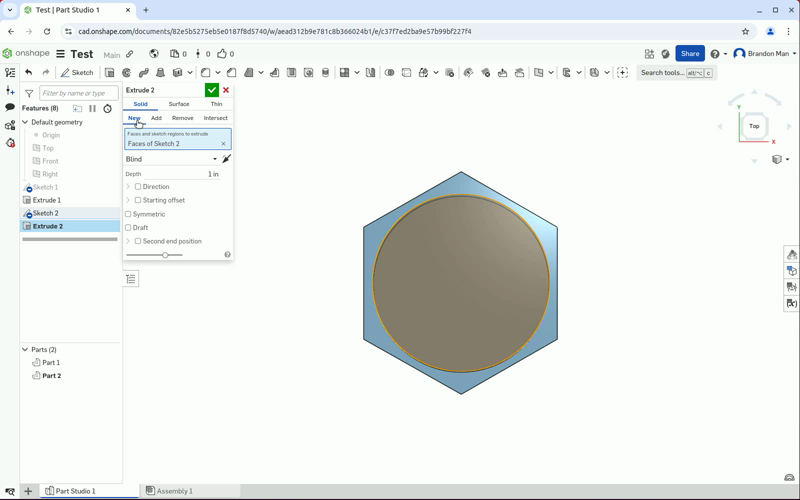
key(tab, 4)
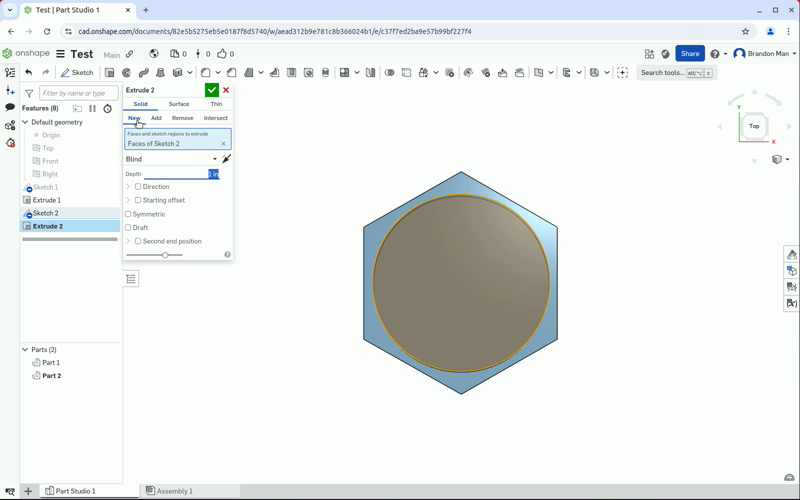
text(8.906)
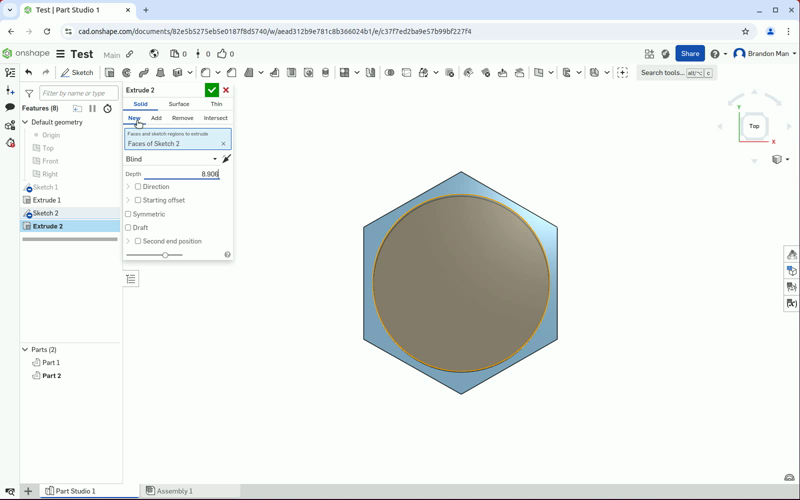
key(enter)
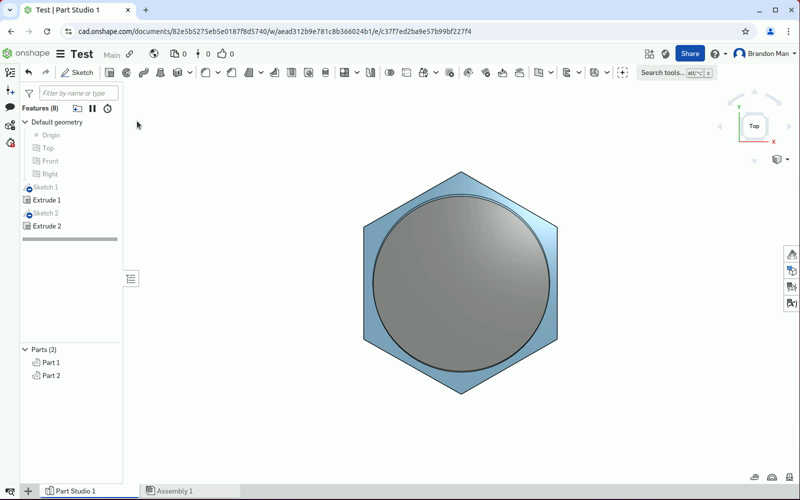
key(shift+h)
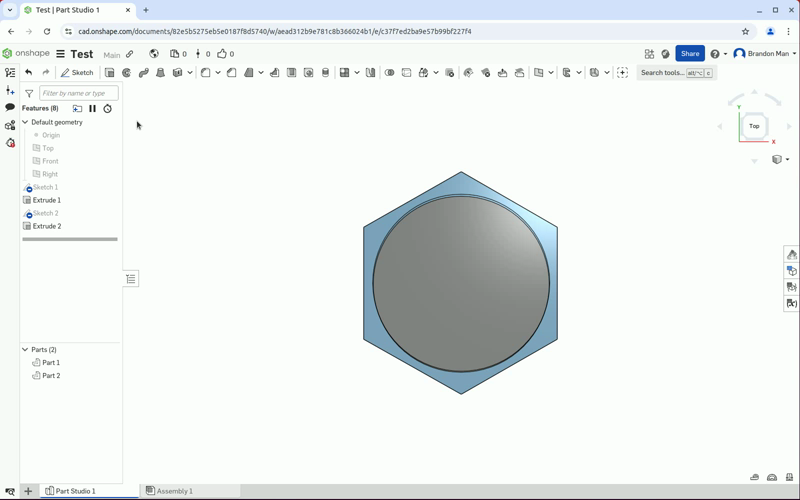
key(shift+h)
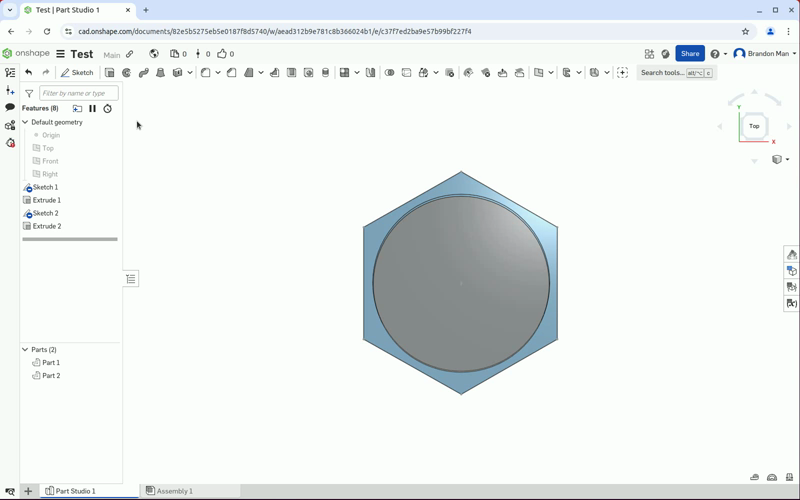
key(shift+7)
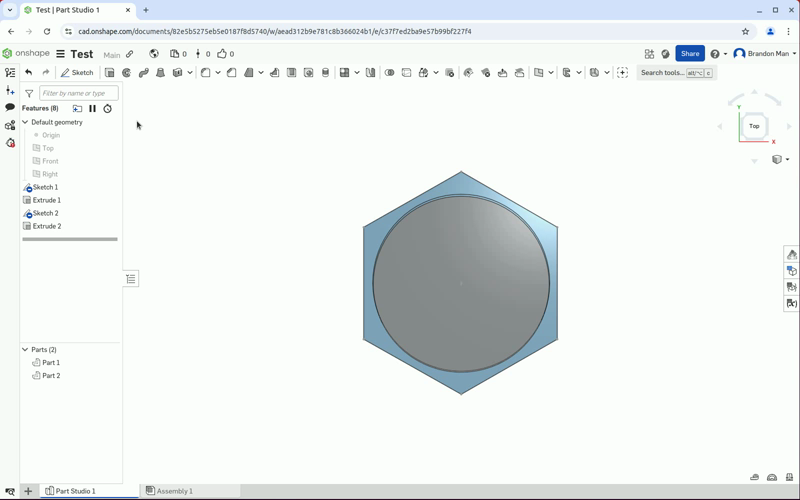
key(up, 3)
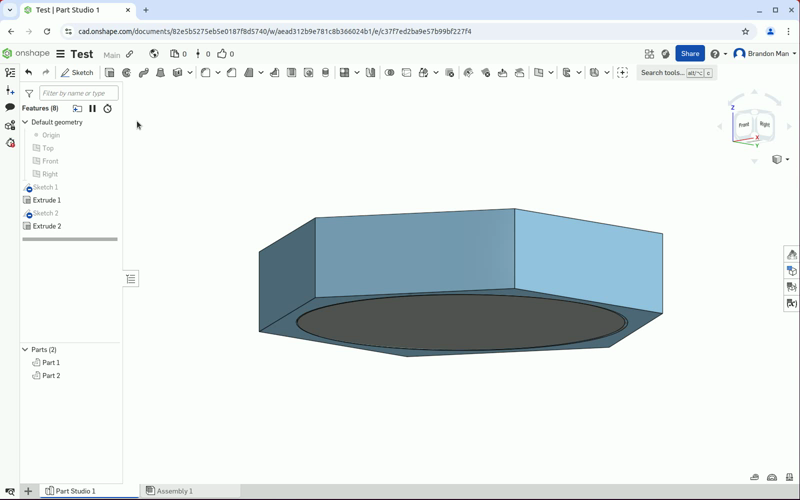
key(left, 3)
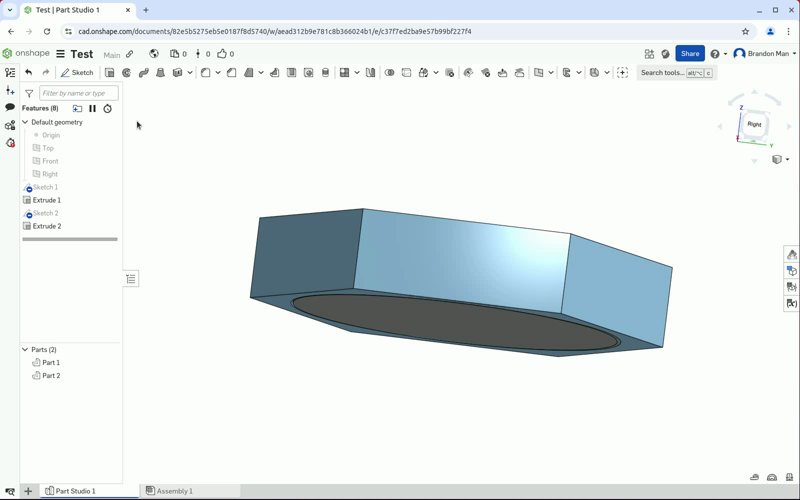
key(right, 3)
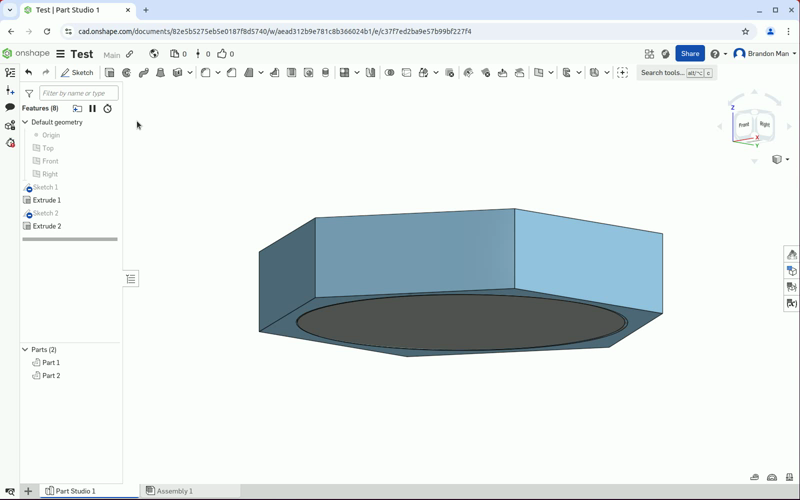
key(down, 3)
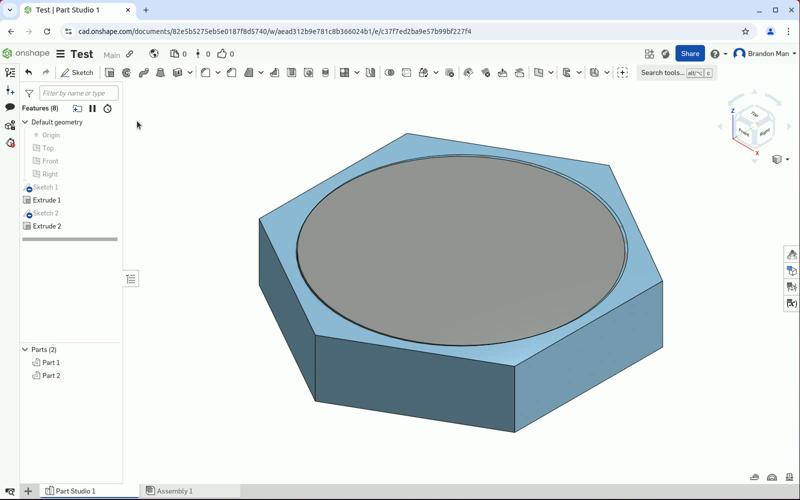
mouse_move(73, 189)
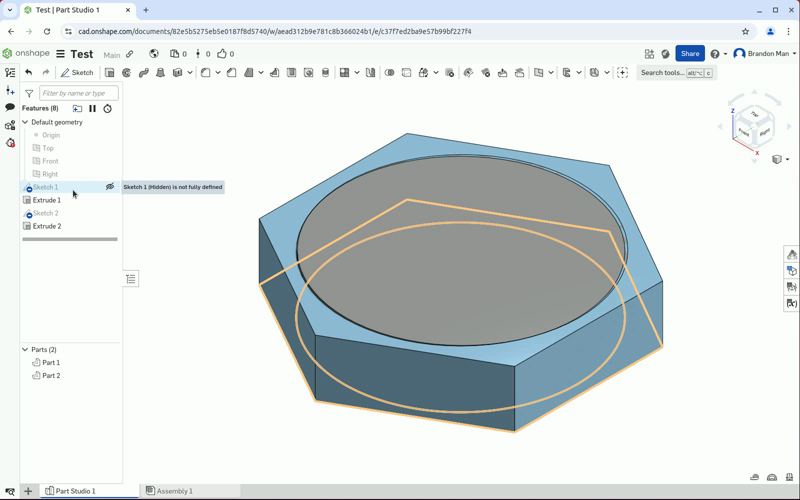
click(73, 189)